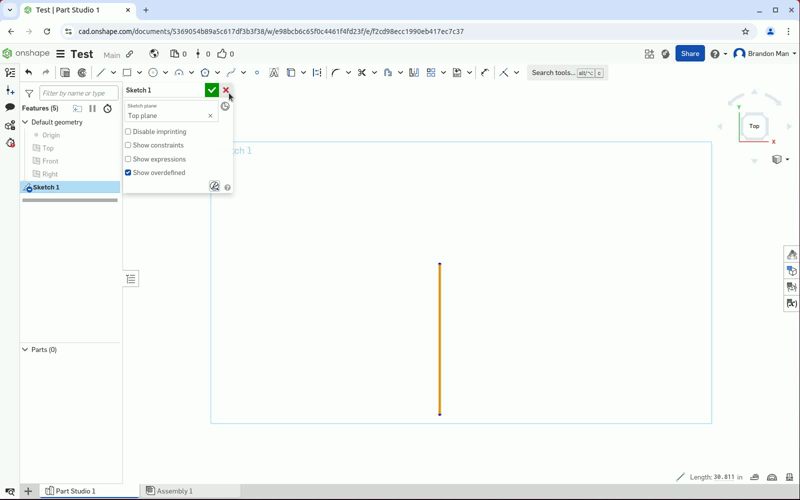
key(shift+h)
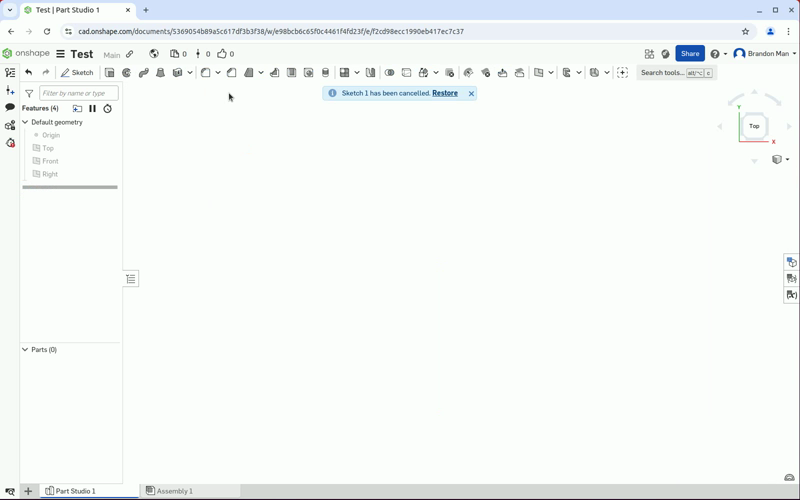
mouse_move(73, 352)
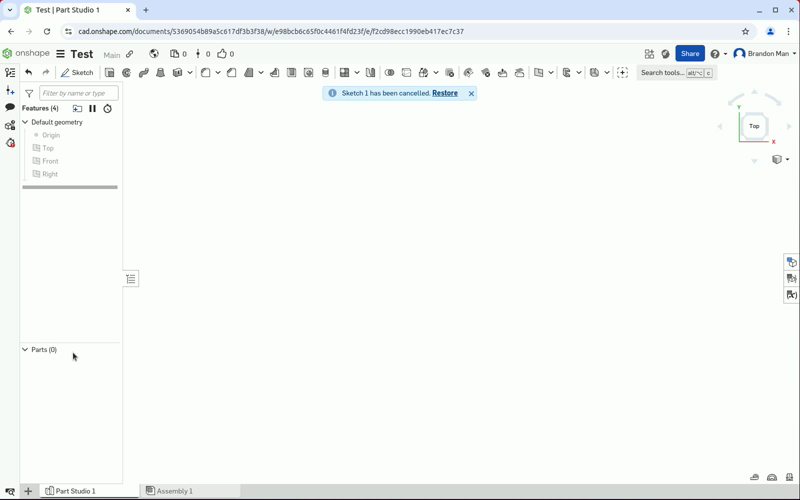
key(y)
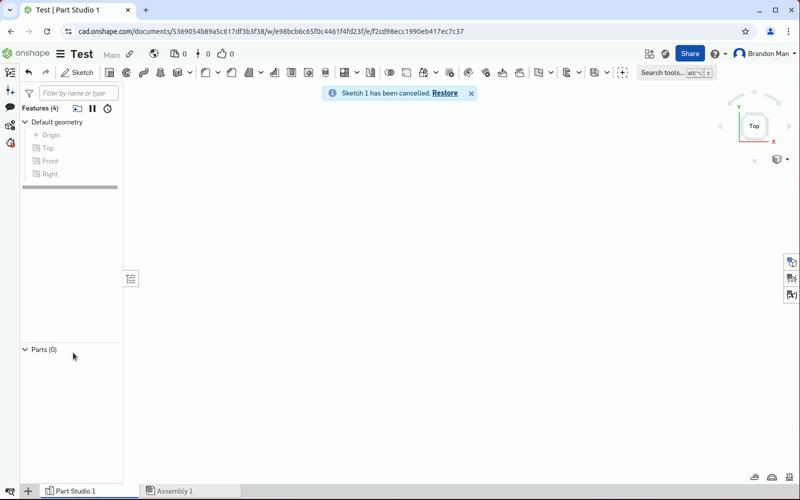
key(shift+p)
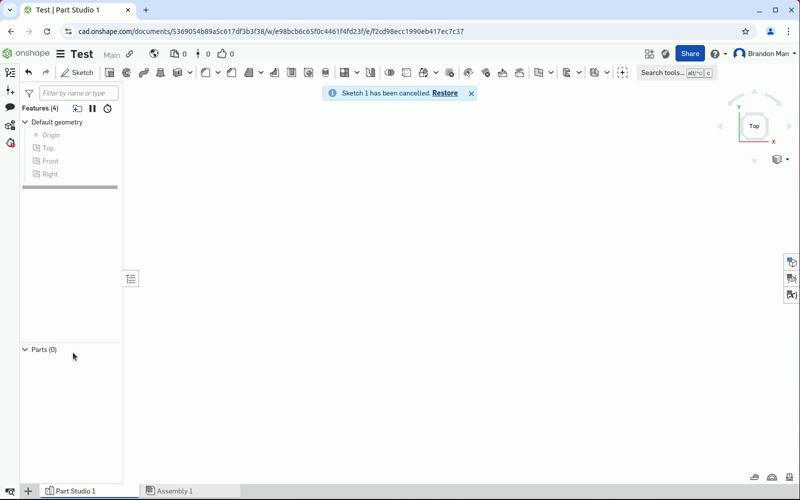
key(space)
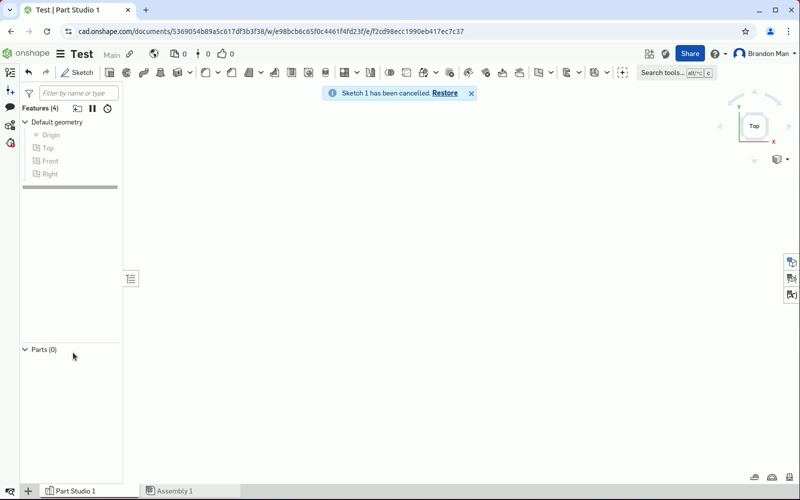
key_down(shift)
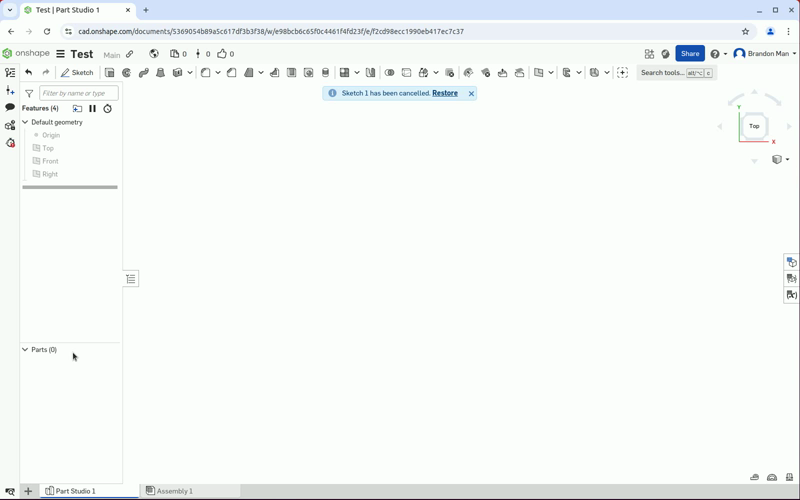
key(up)
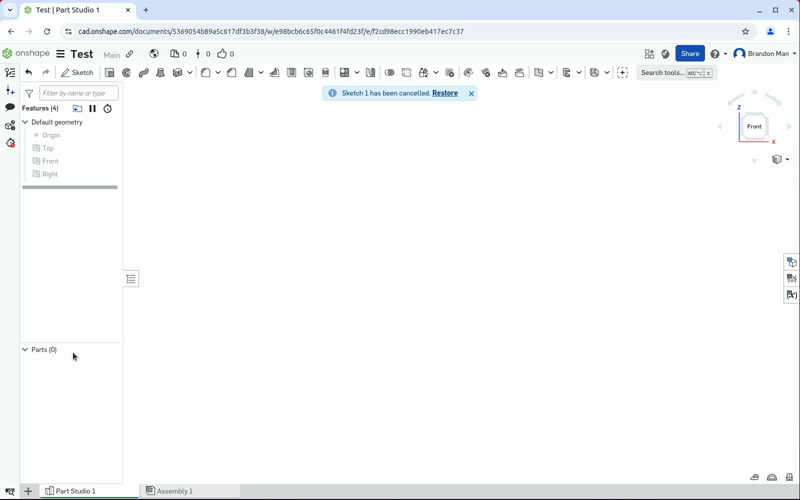
key_up(shift)
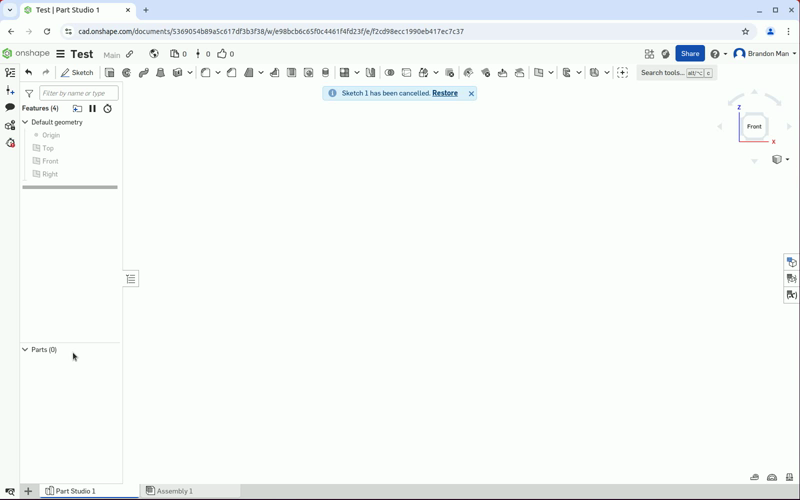
mouse_move(73, 352)
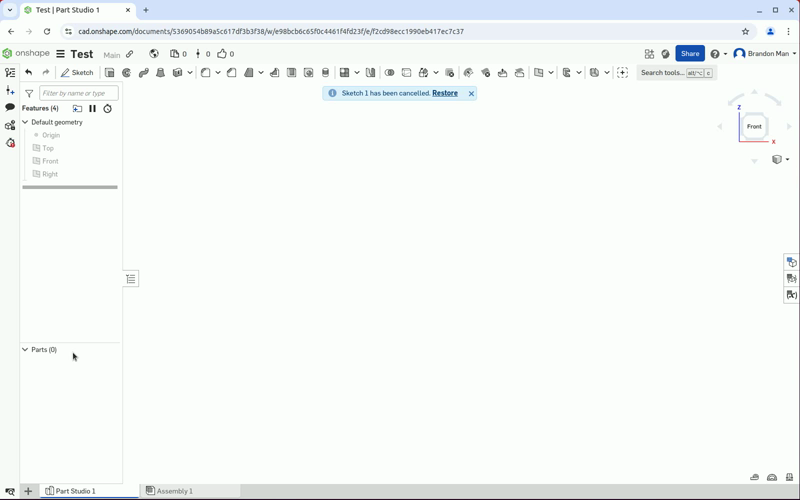
key(shift+y)
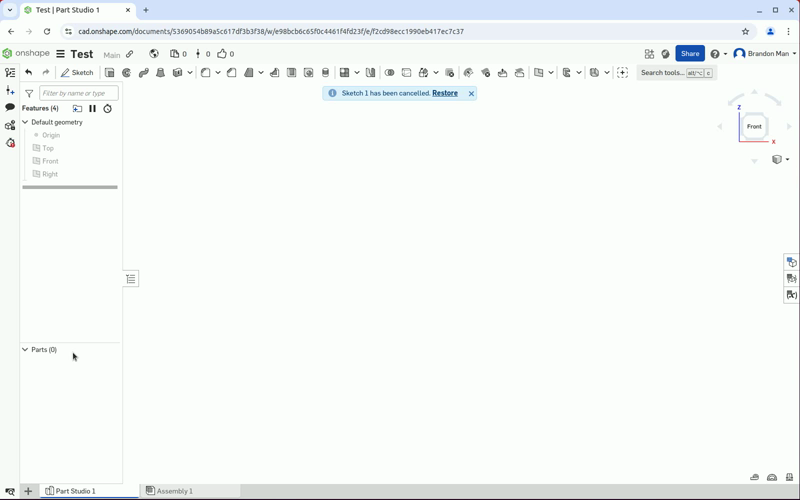
key(shift+s)
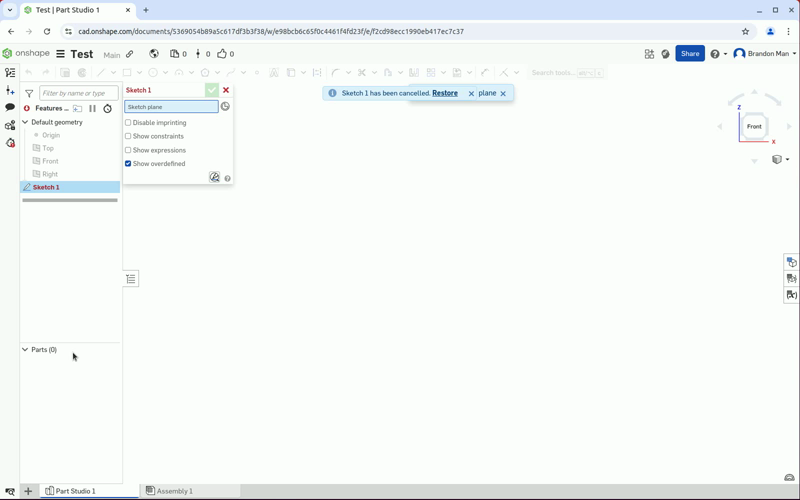
mouse_move(73, 163)
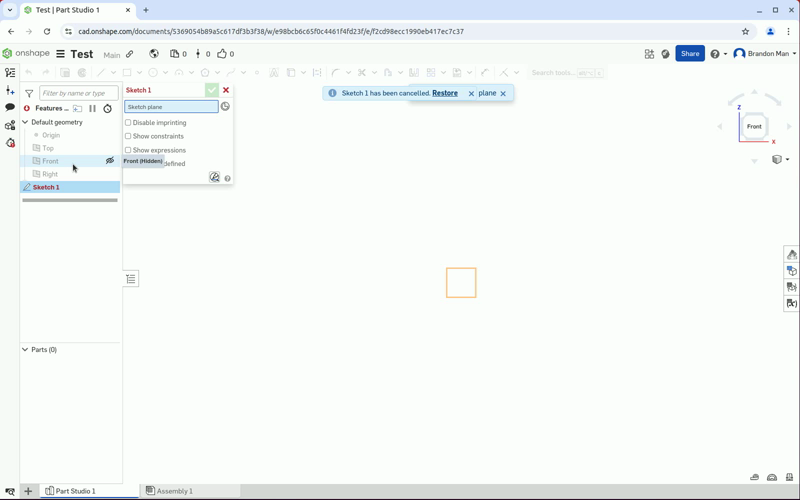
click(73, 163)
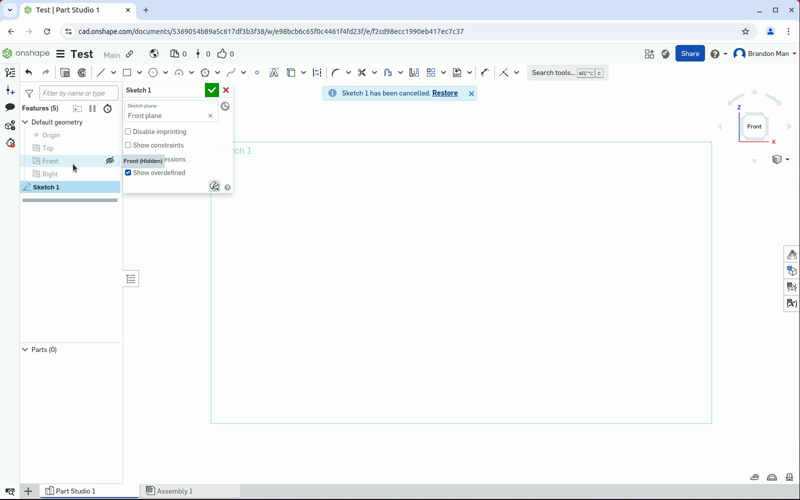
mouse_move(73, 352)
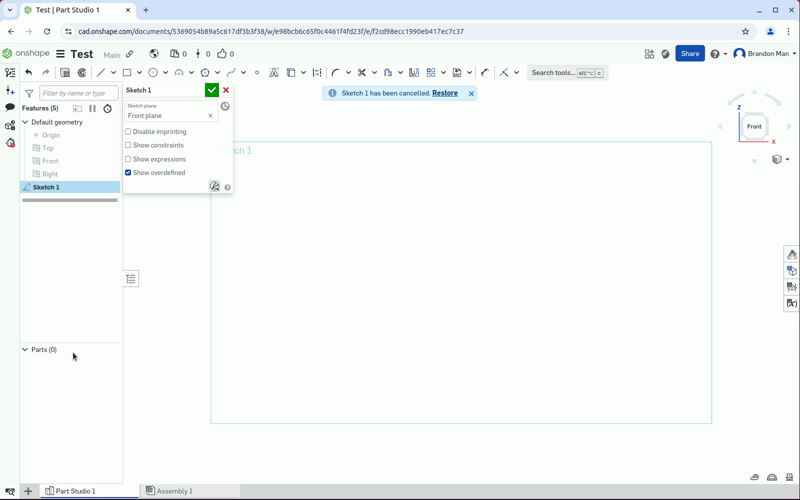
key(y)
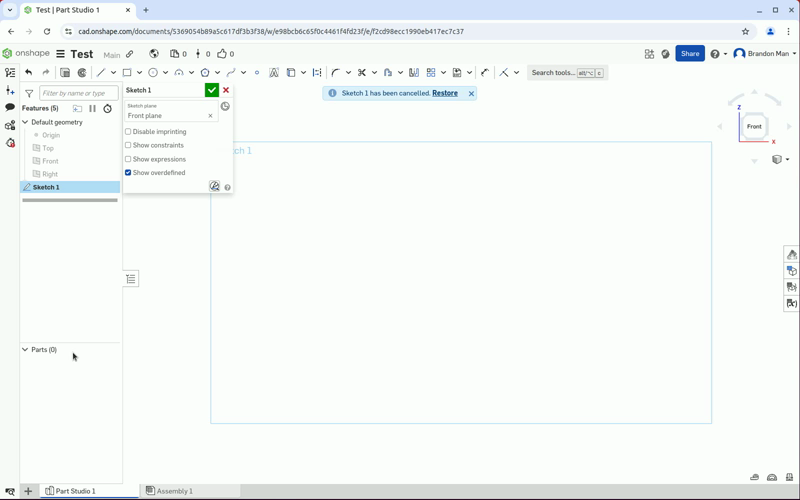
key(l)
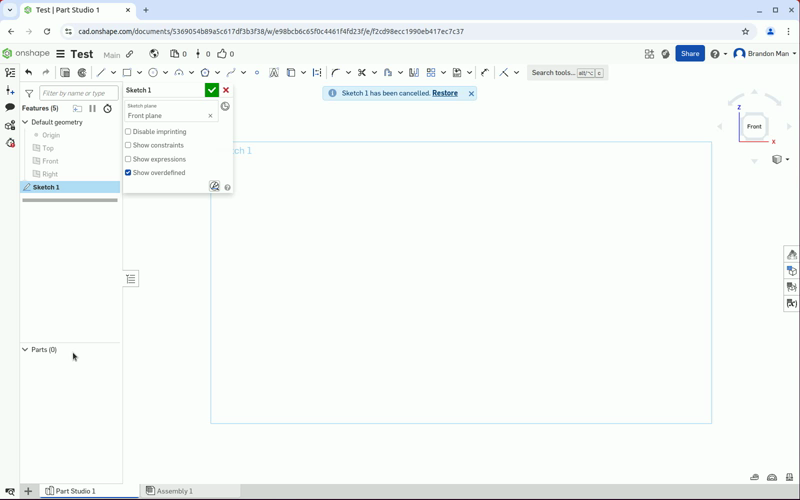
key_down(shift)
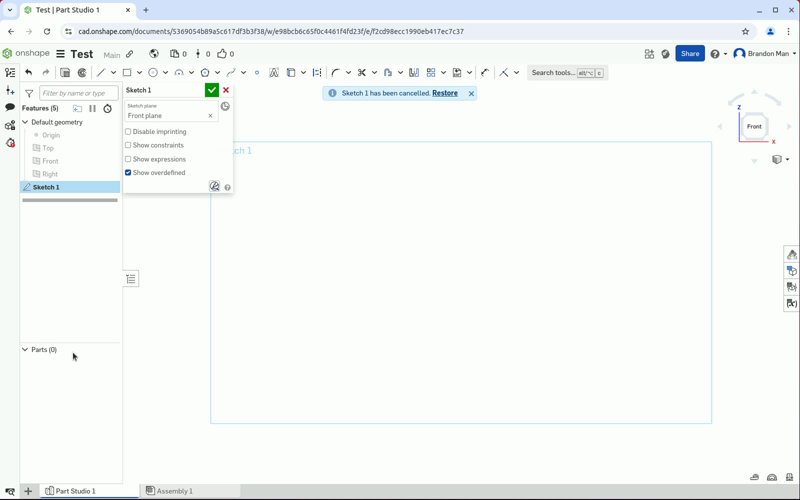
mouse_move(370, 305)
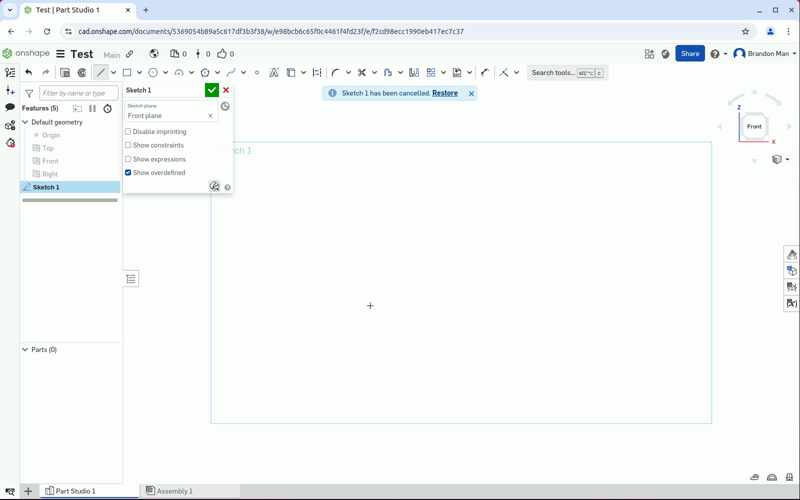
click(370, 305)
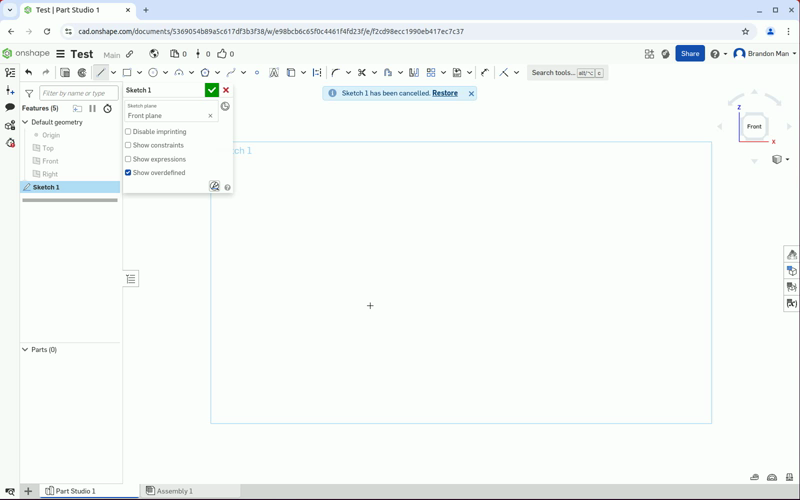
key_up(shift)
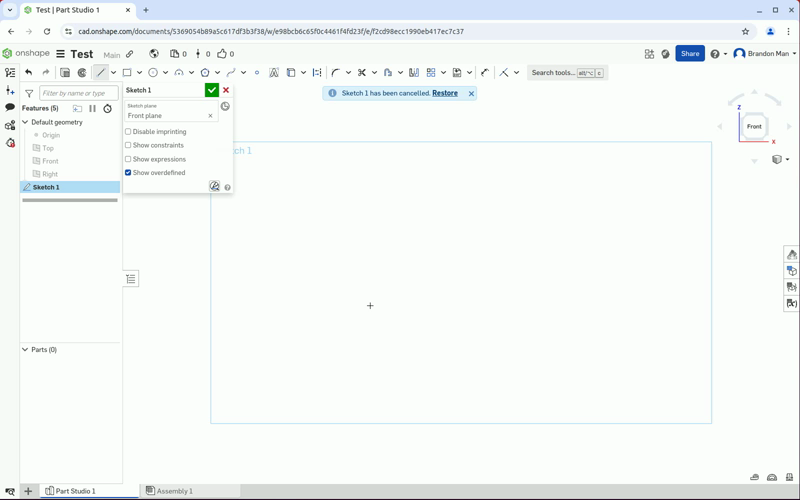
key_down(shift)
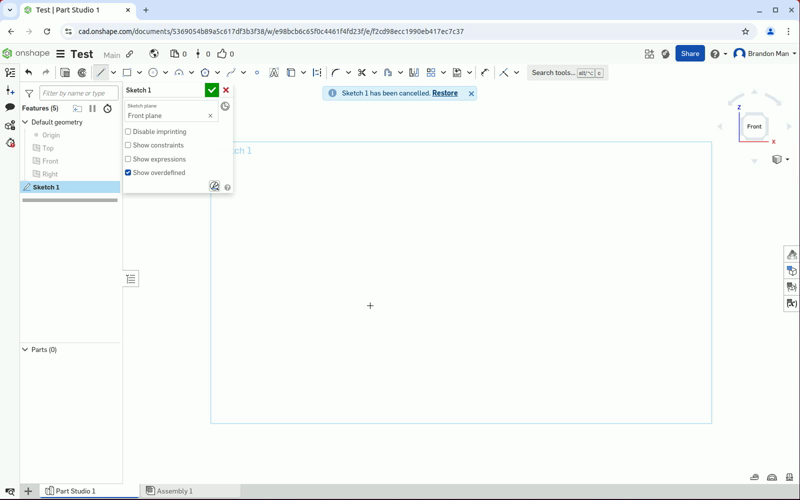
mouse_move(550, 305)
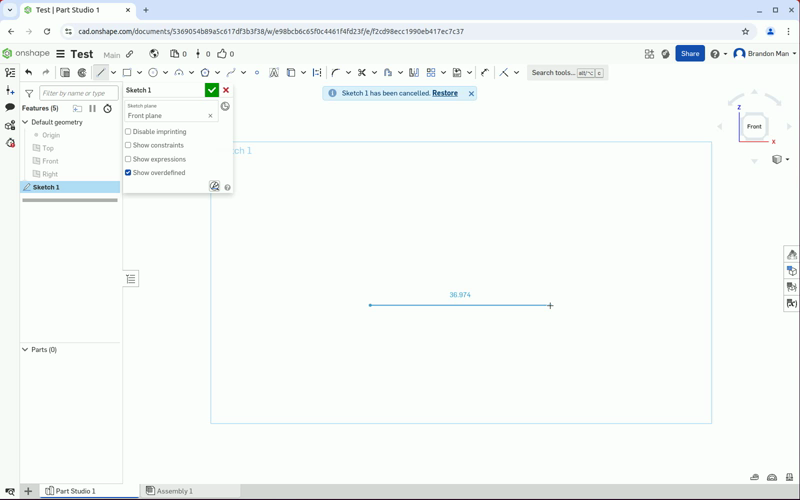
click(550, 305)
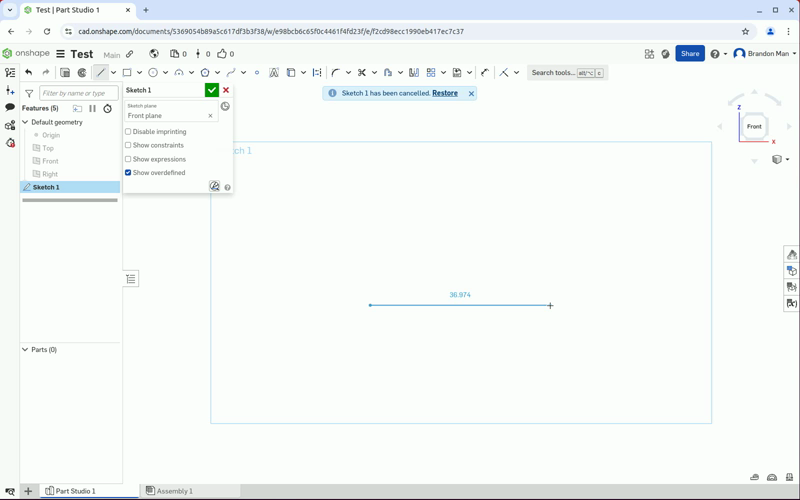
key_up(shift)
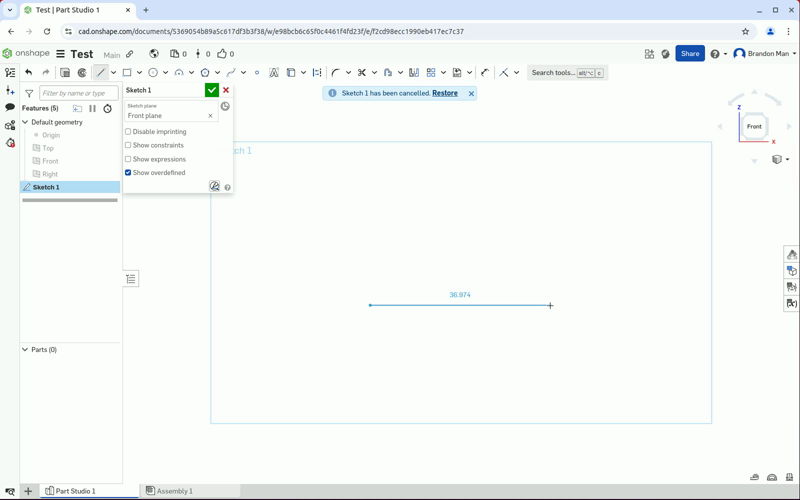
key_down(shift)
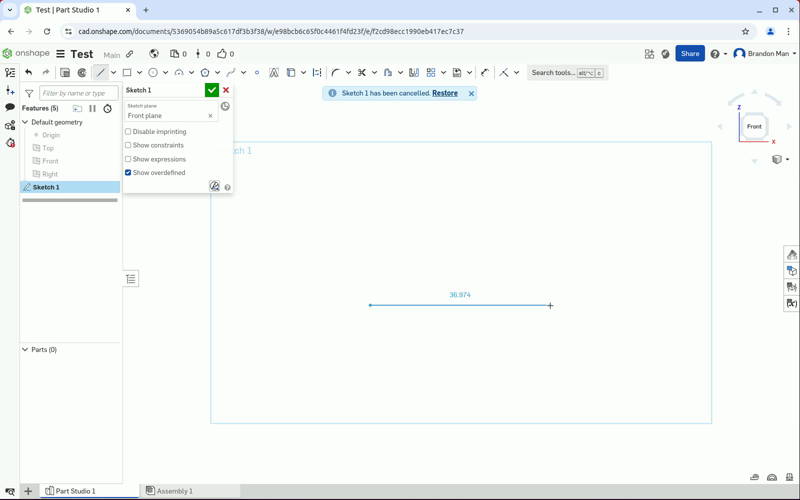
mouse_move(580, 305)
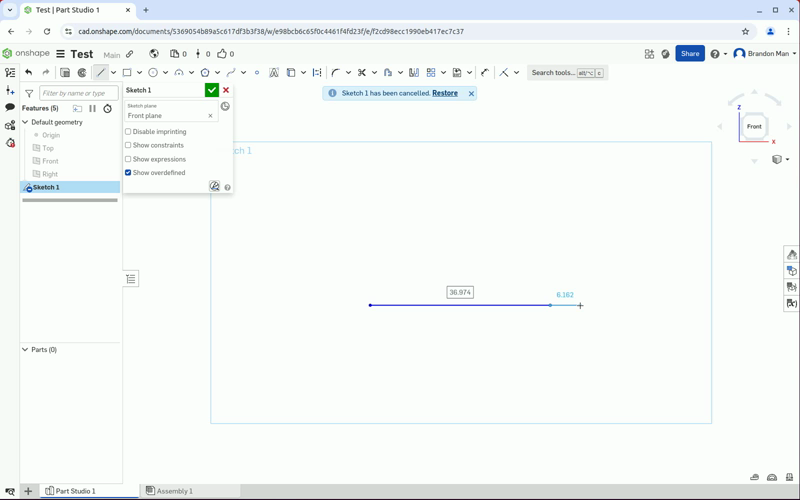
mouse_move(550, 259)
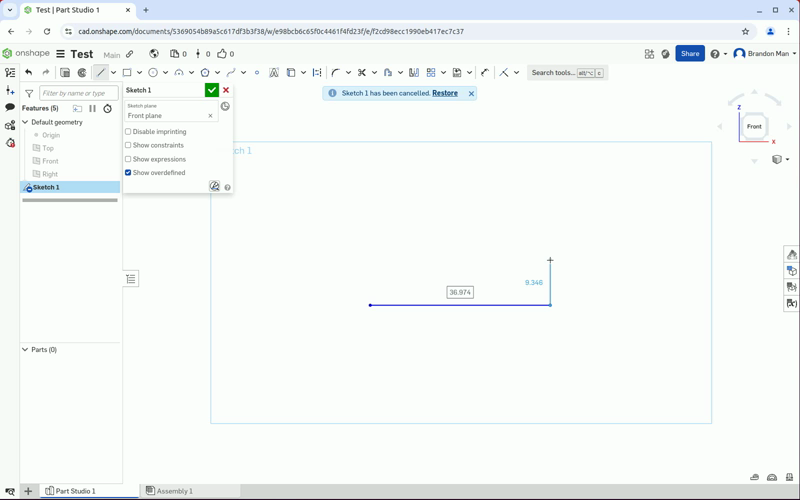
click(550, 259)
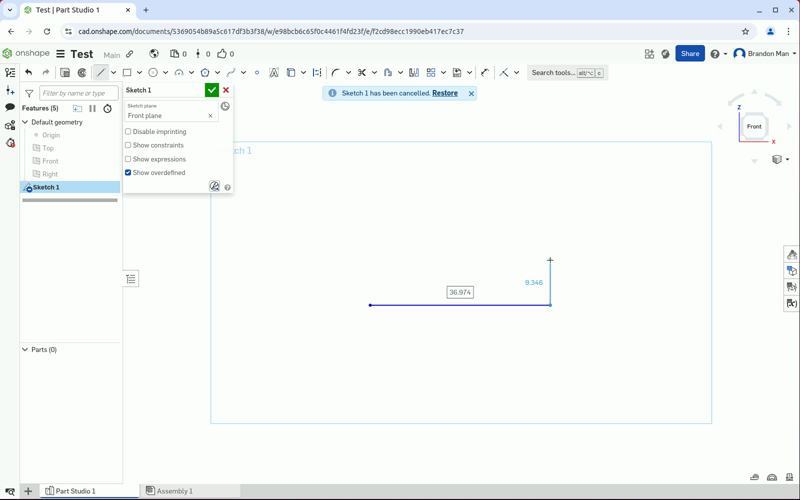
key_up(shift)
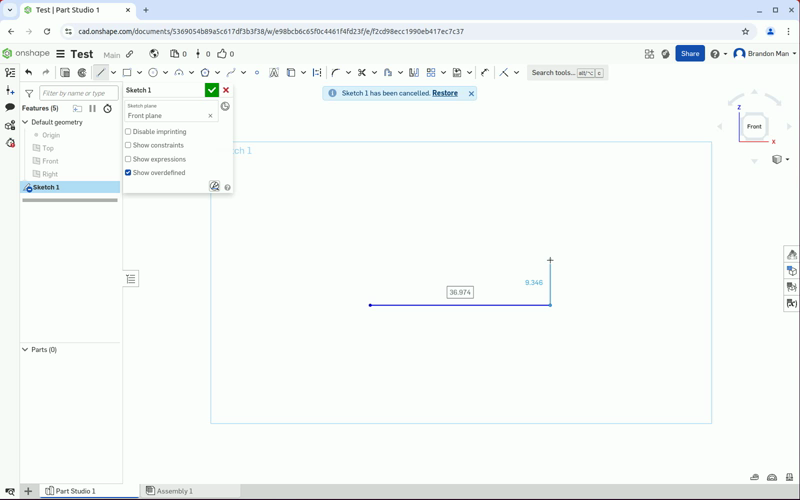
key_down(shift)
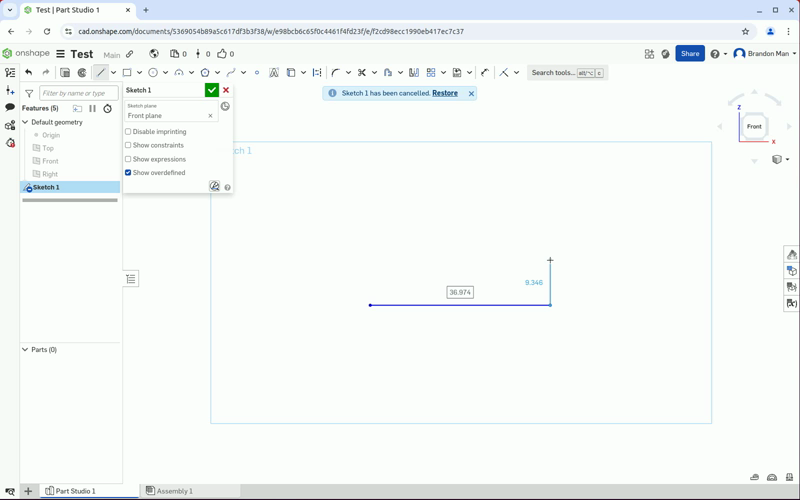
mouse_move(370, 259)
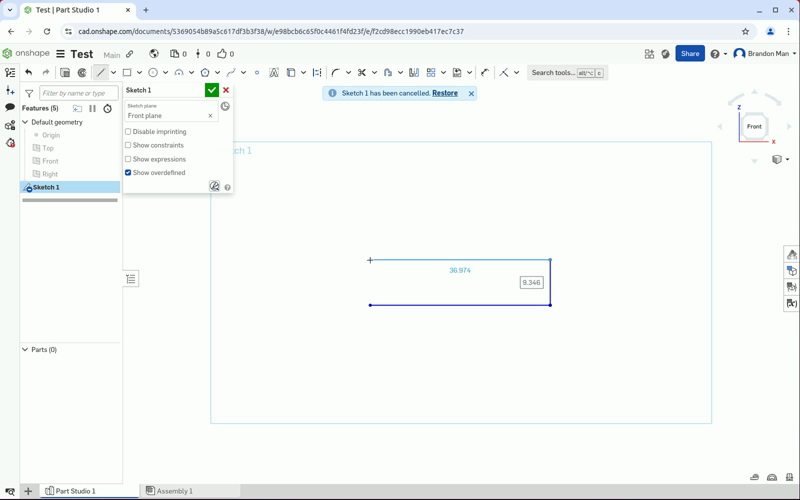
click(370, 259)
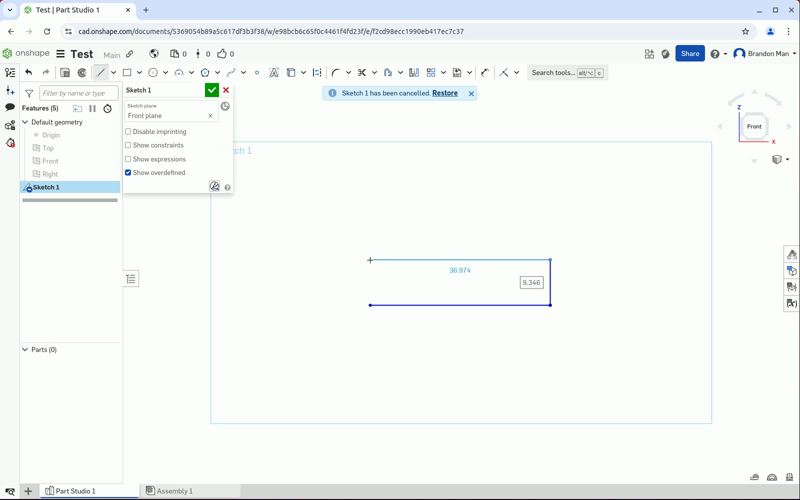
key_up(shift)
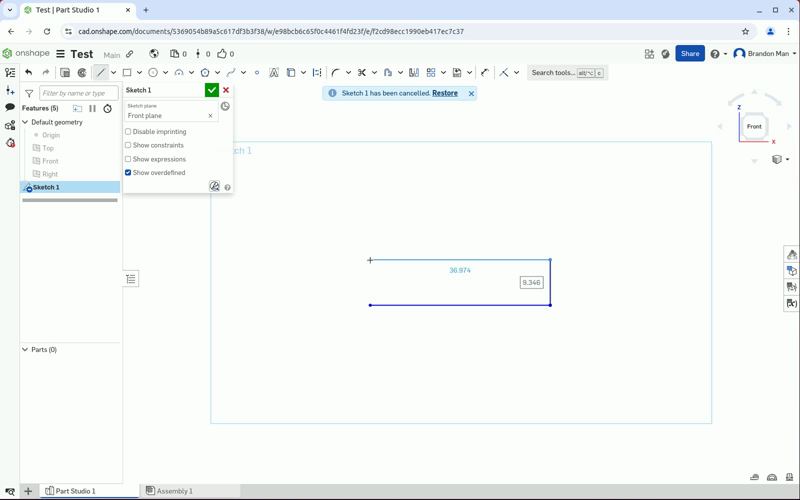
mouse_move(400, 259)
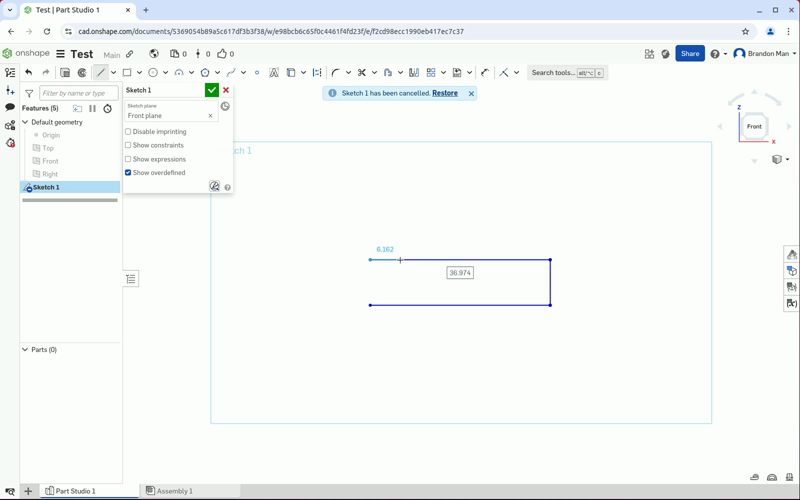
key_down(shift)
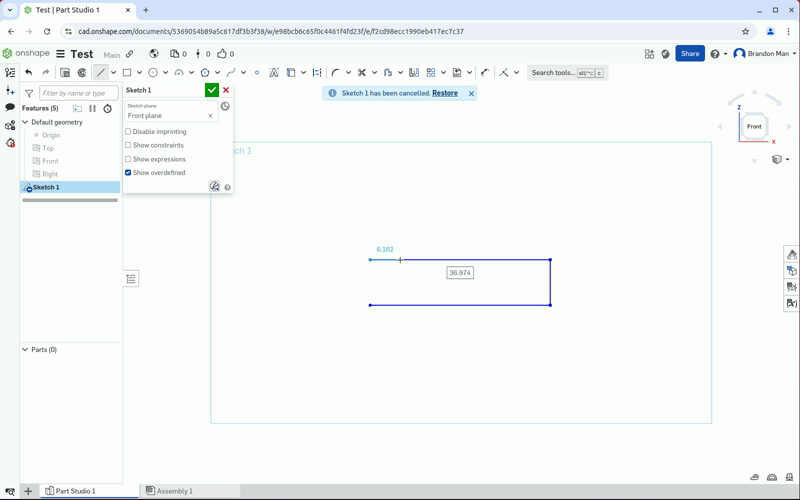
mouse_move(370, 305)
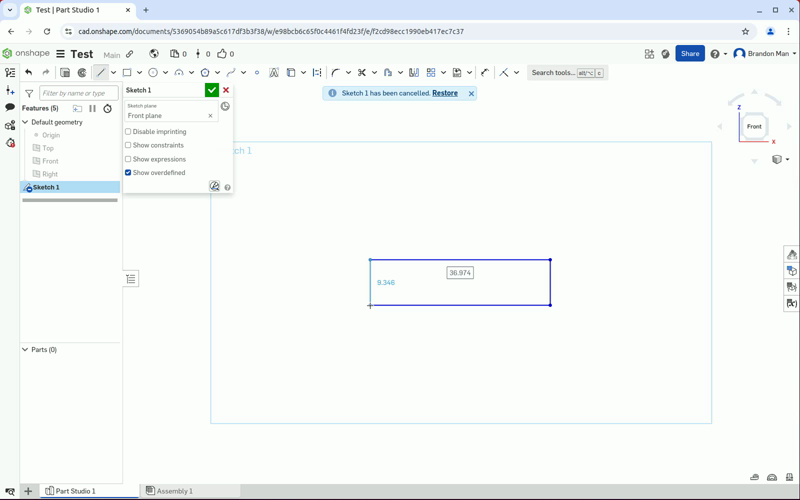
key_up(shift)
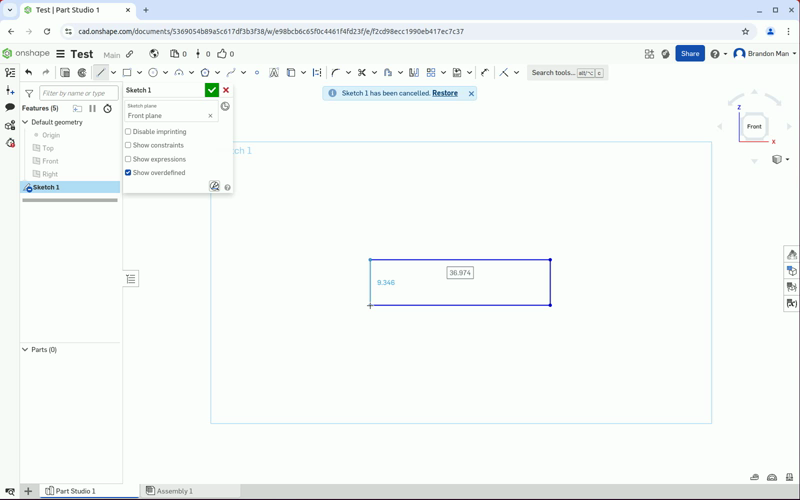
click(370, 305)
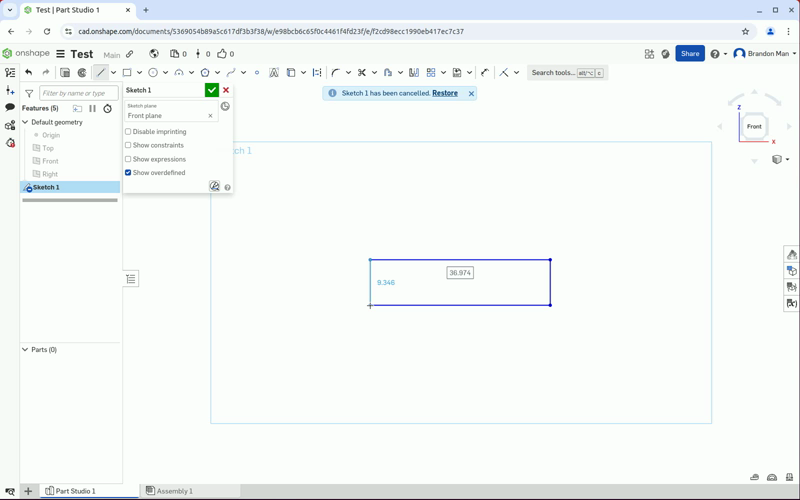
key(esc)
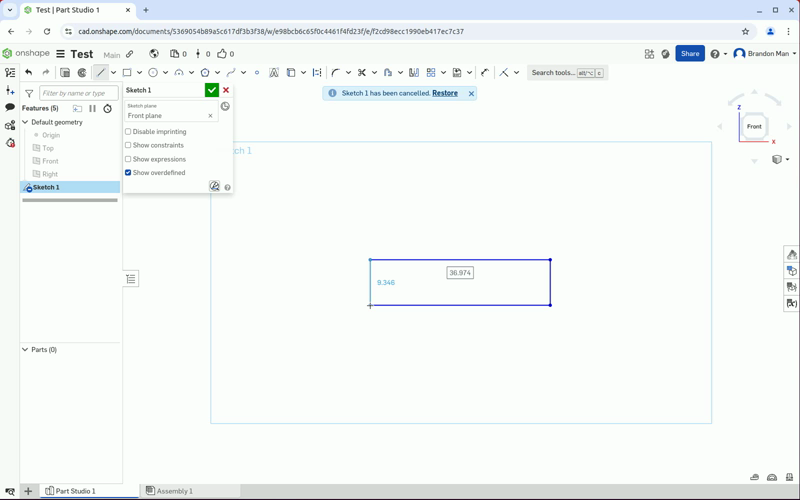
key(c)
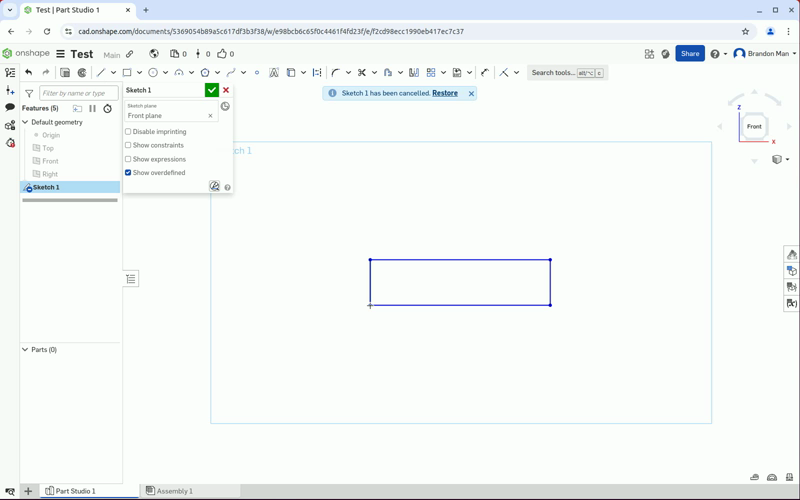
key_down(shift)
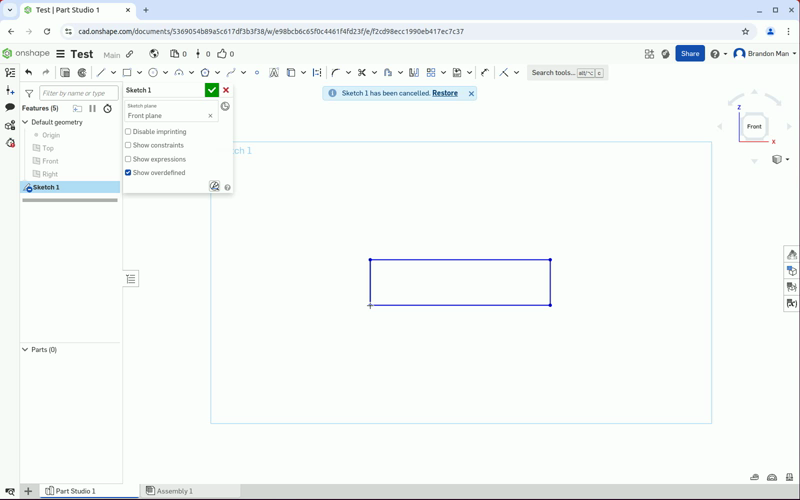
mouse_move(482, 282)
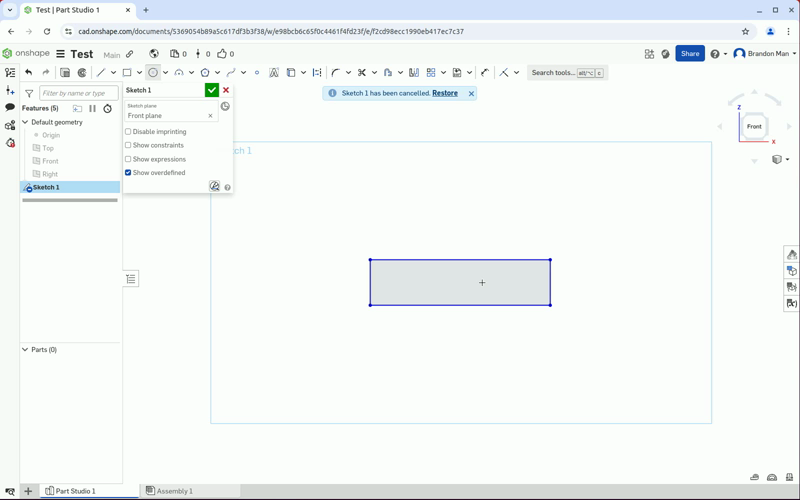
click(482, 282)
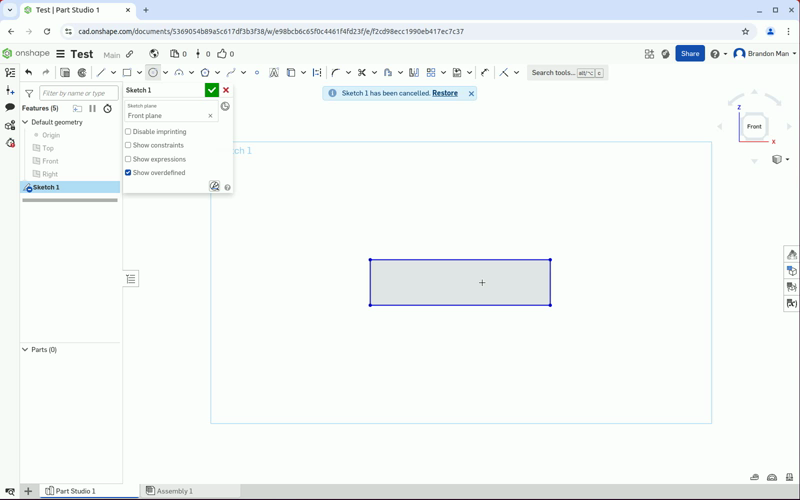
key_up(shift)
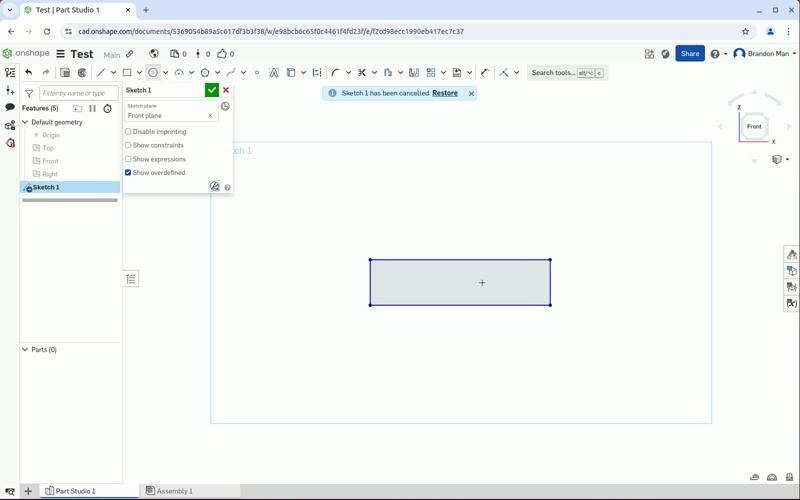
mouse_move(491, 282)
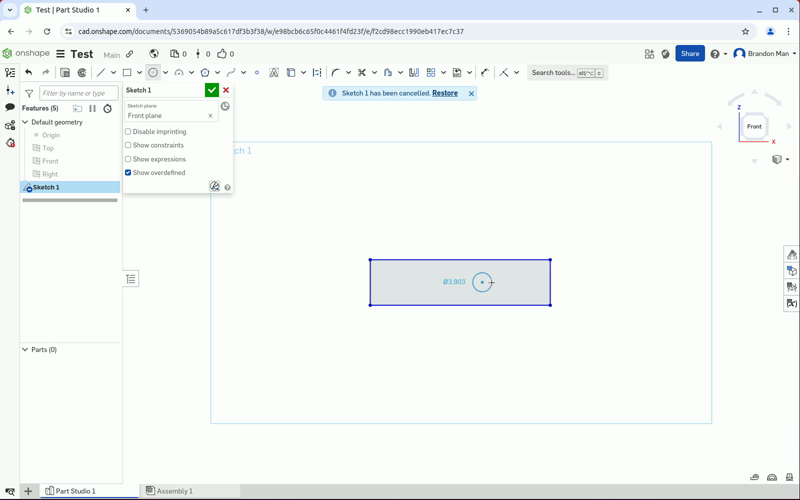
click(491, 282)
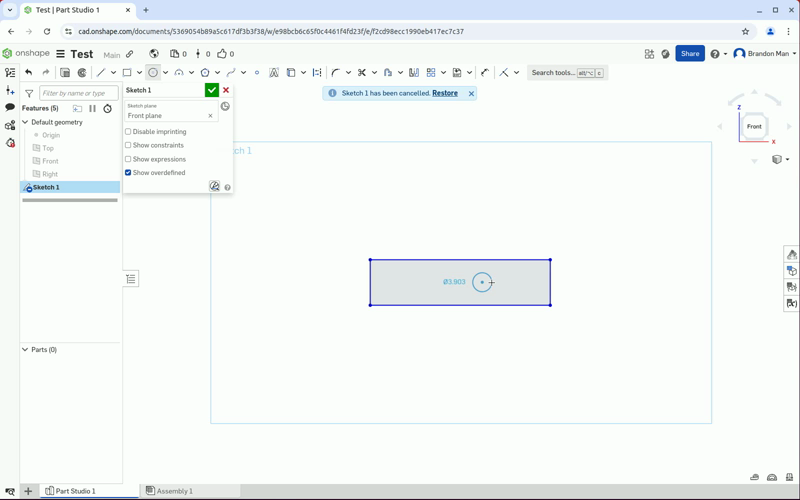
key(esc)
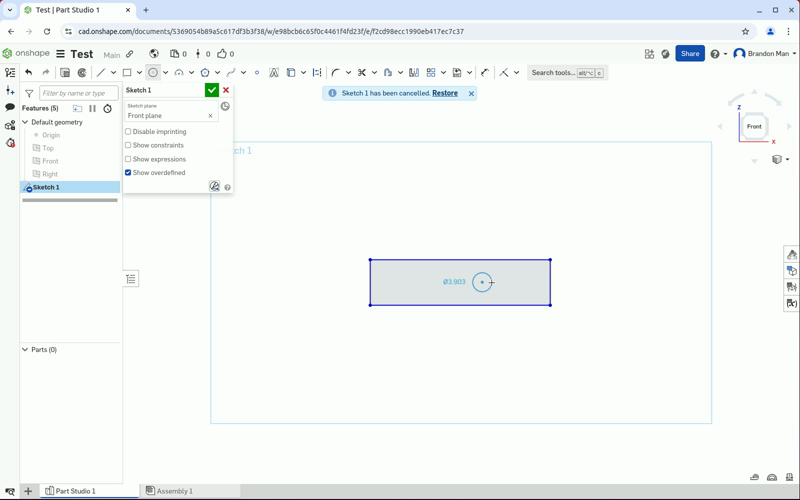
key(c)
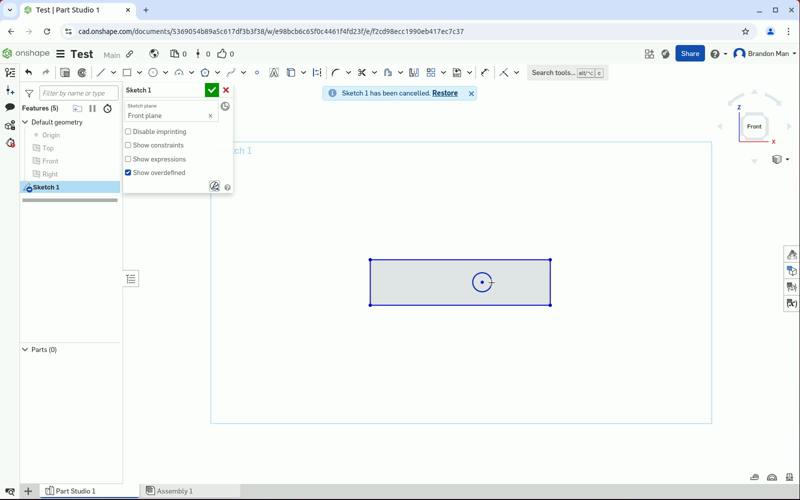
key_down(shift)
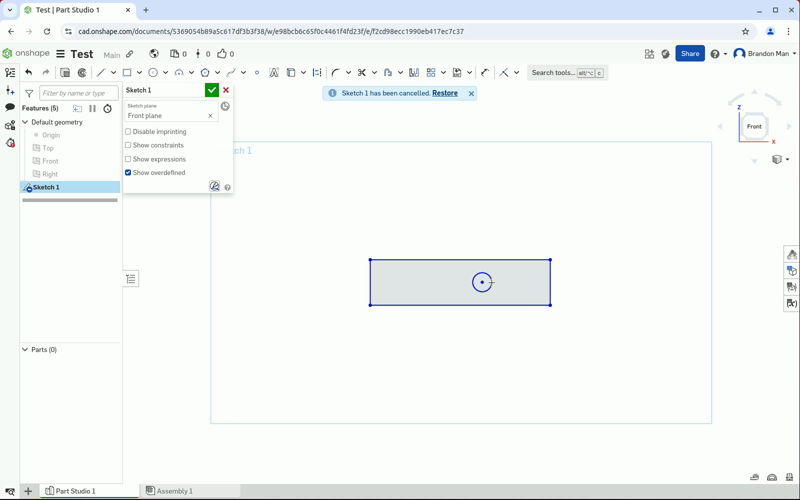
mouse_move(527, 282)
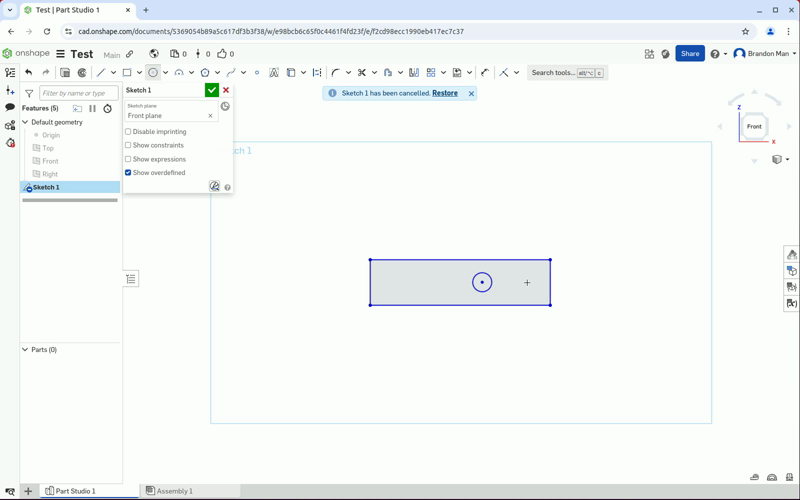
click(527, 282)
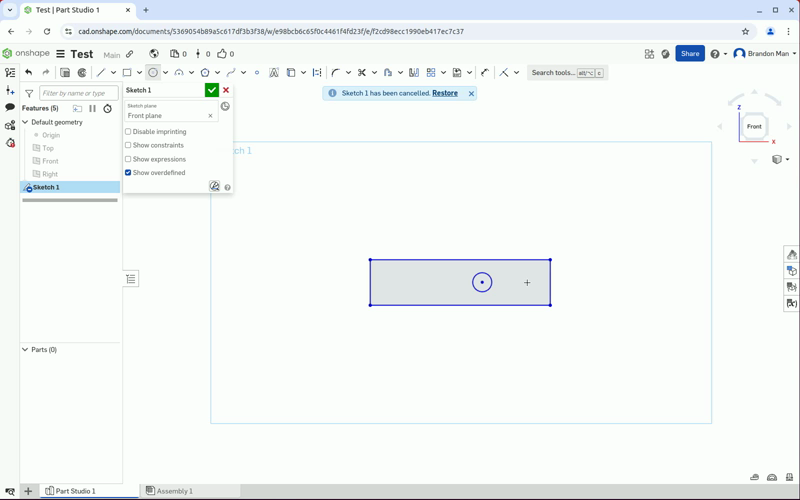
key_up(shift)
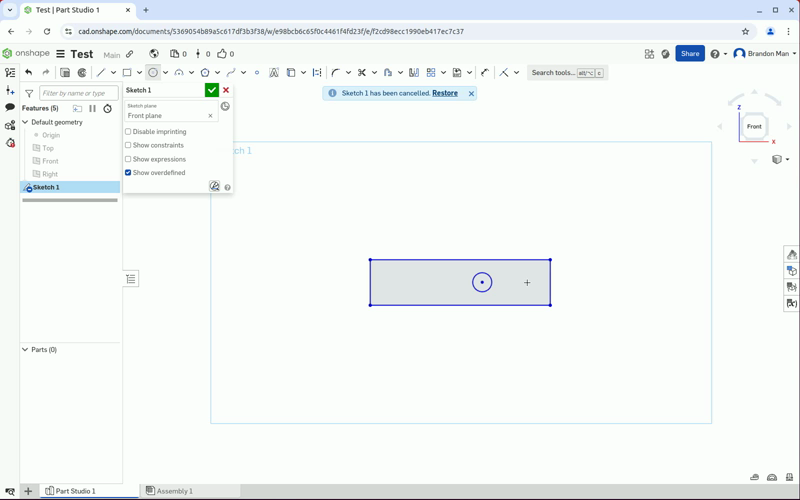
mouse_move(537, 282)
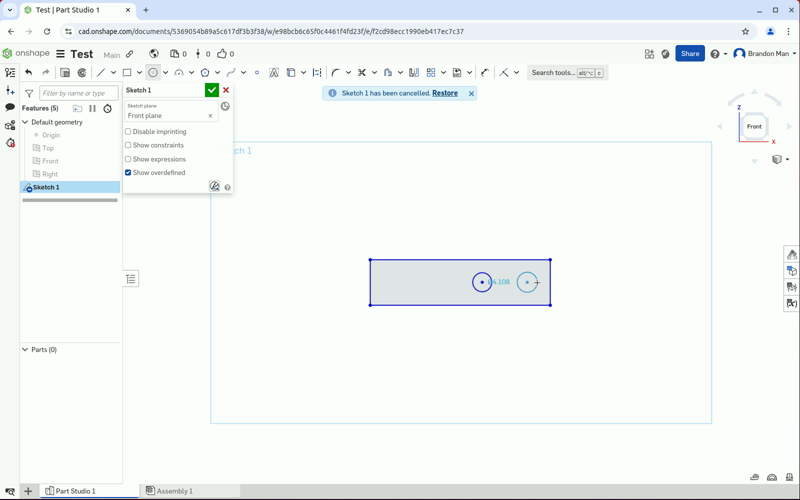
click(537, 282)
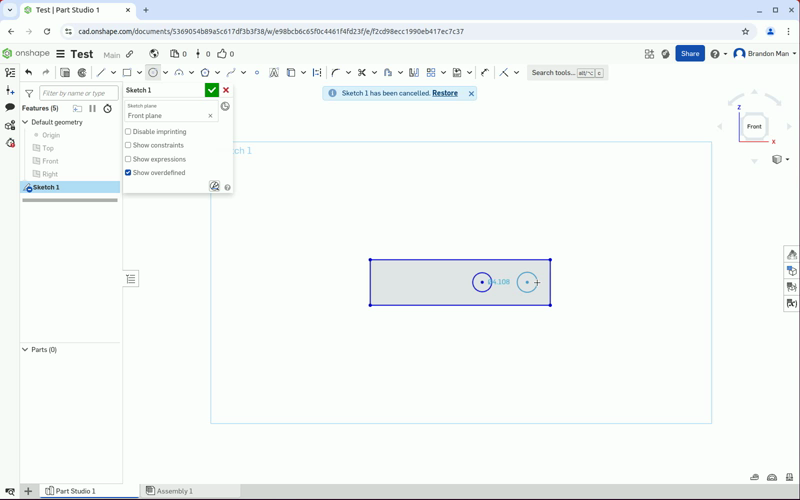
key(esc)
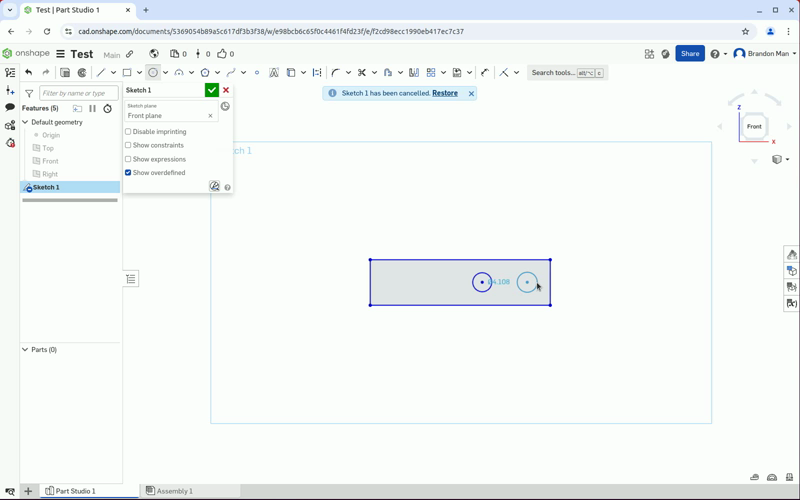
mouse_move(450, 288)
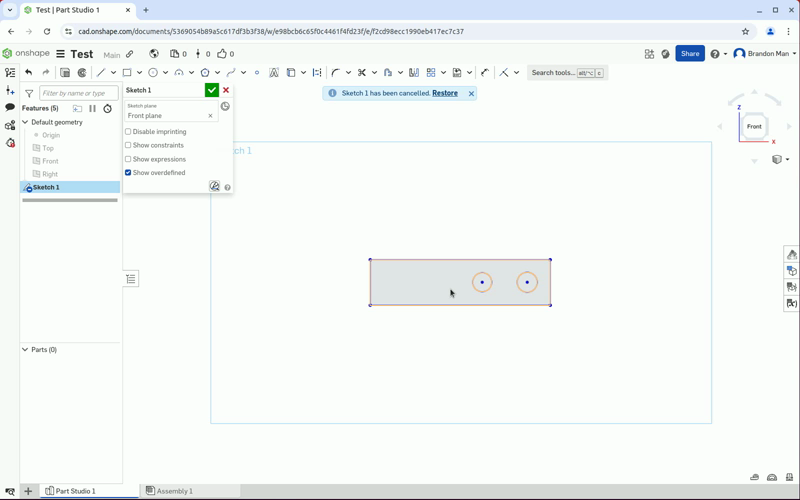
click(450, 288)
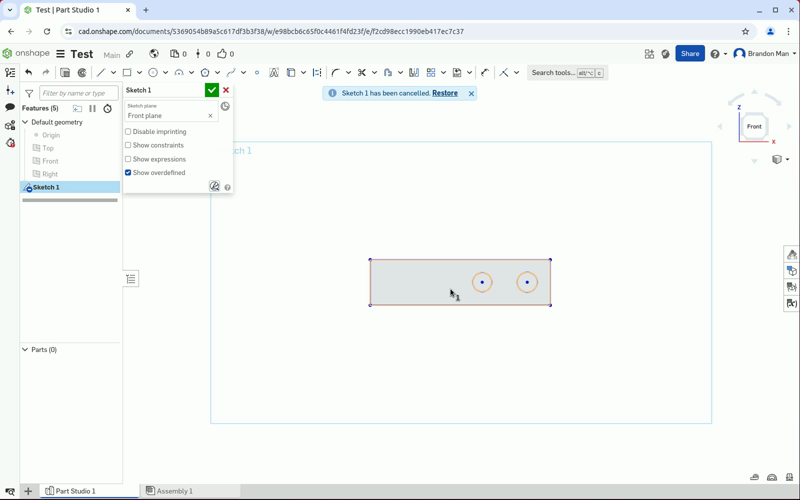
mouse_move(73, 352)
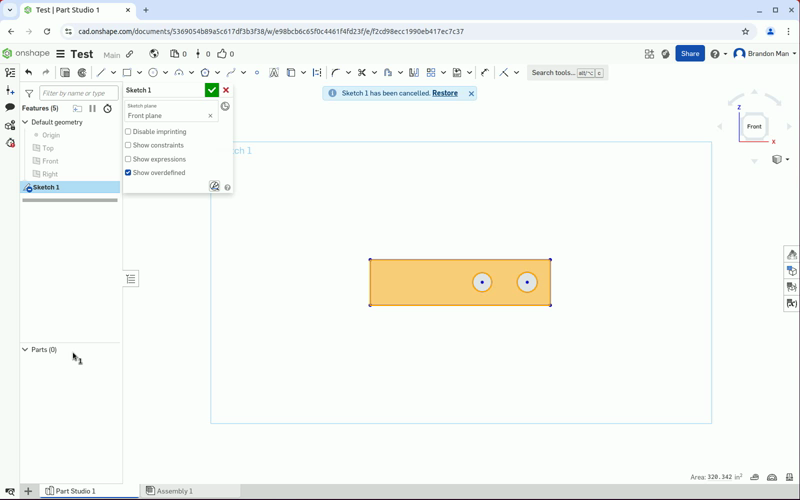
key(shift+y)
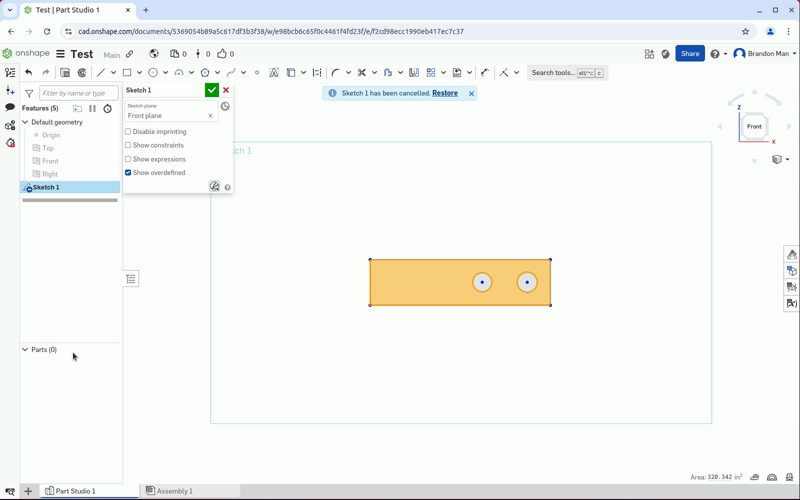
key(shift+e)
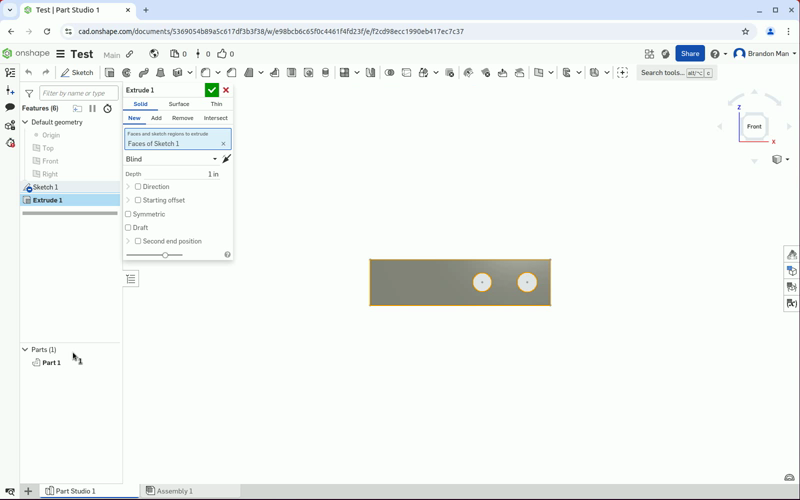
mouse_move(143, 106)
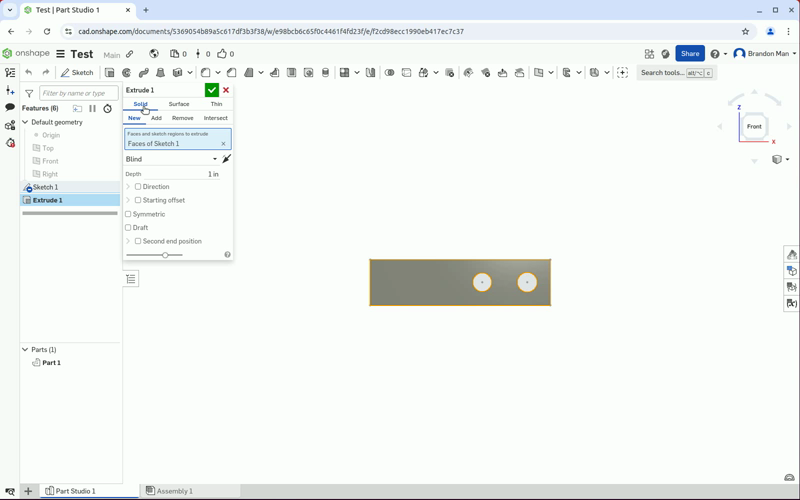
click(143, 106)
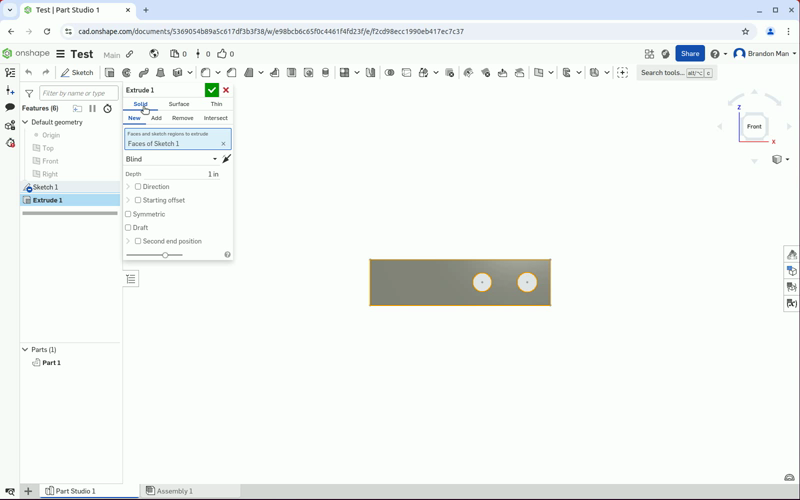
mouse_move(137, 120)
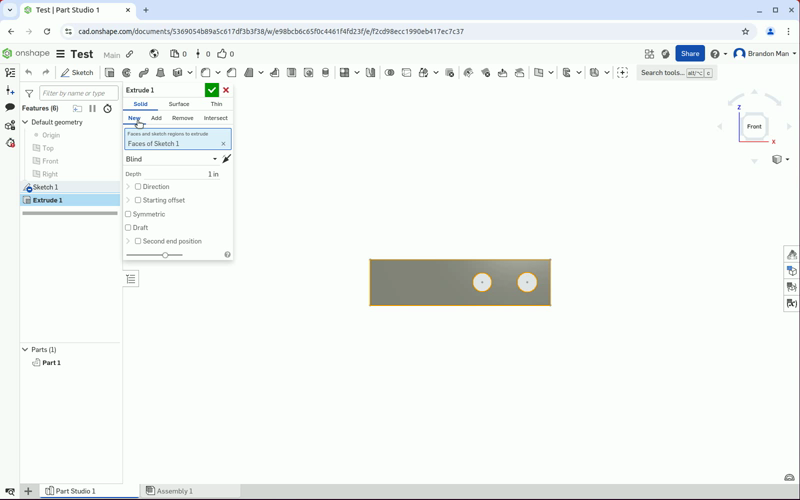
click(137, 120)
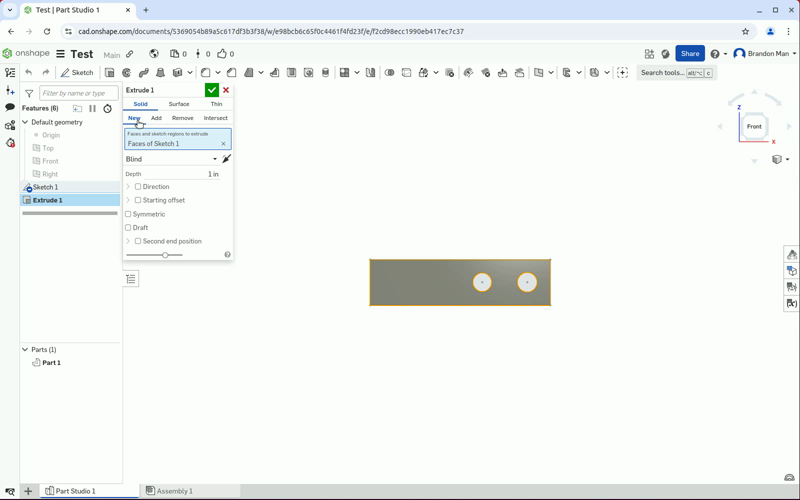
key(tab, 4)
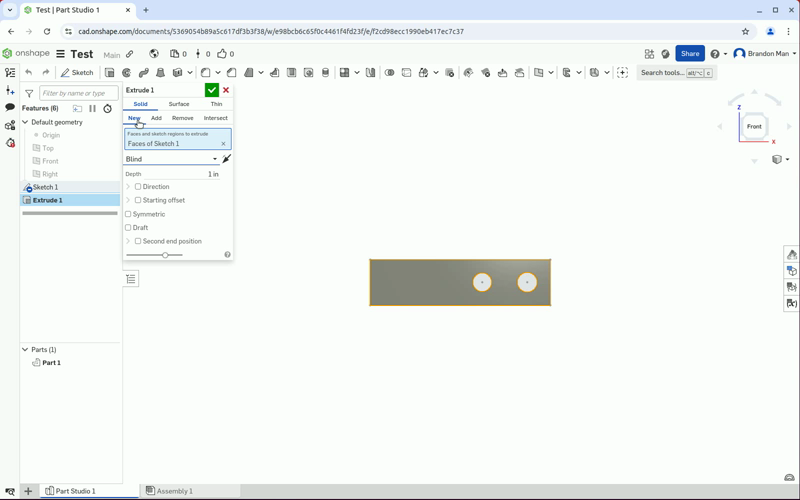
text(4.574)
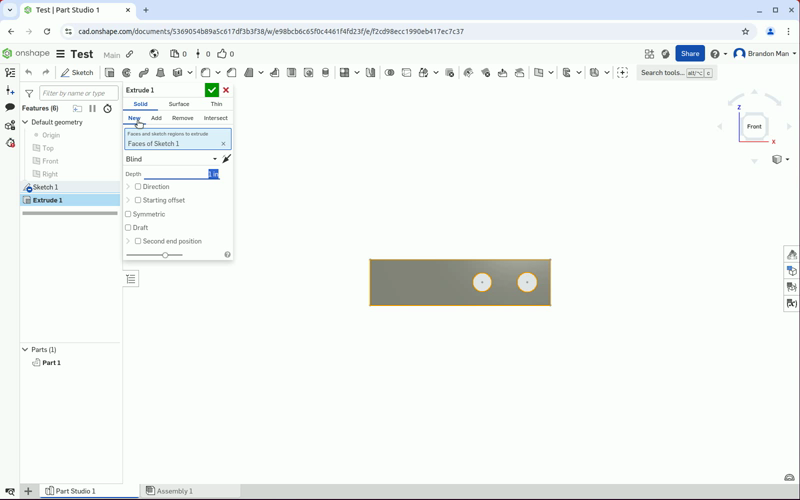
key(enter)
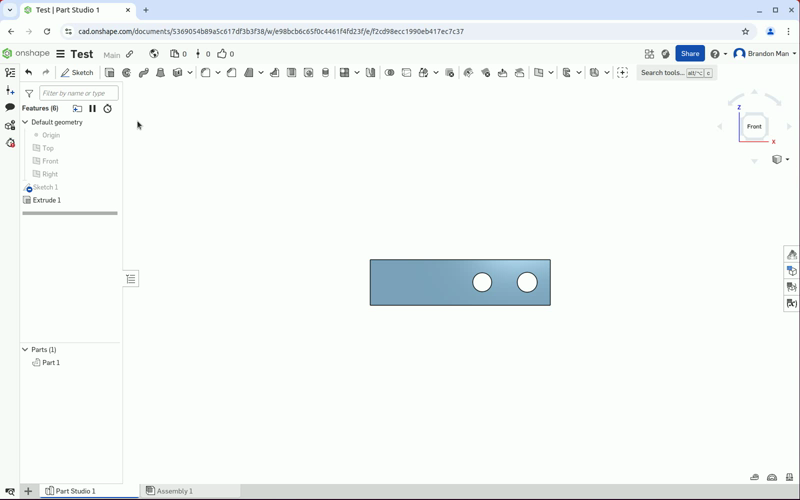
key(shift+h)
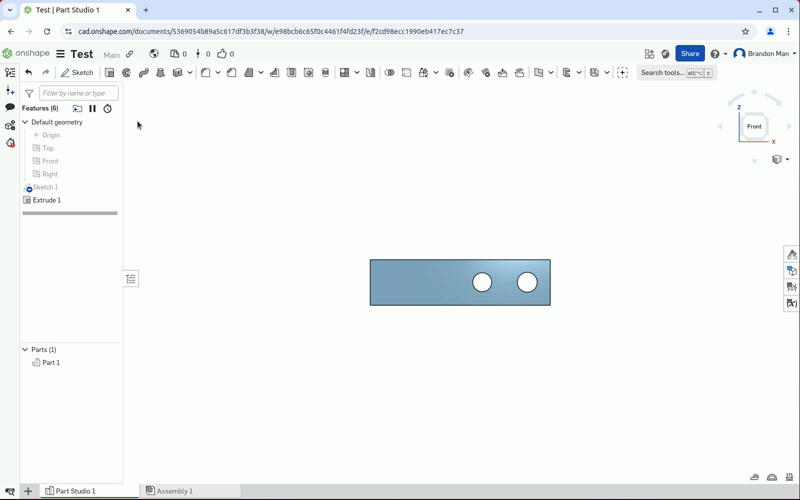
key(shift+h)
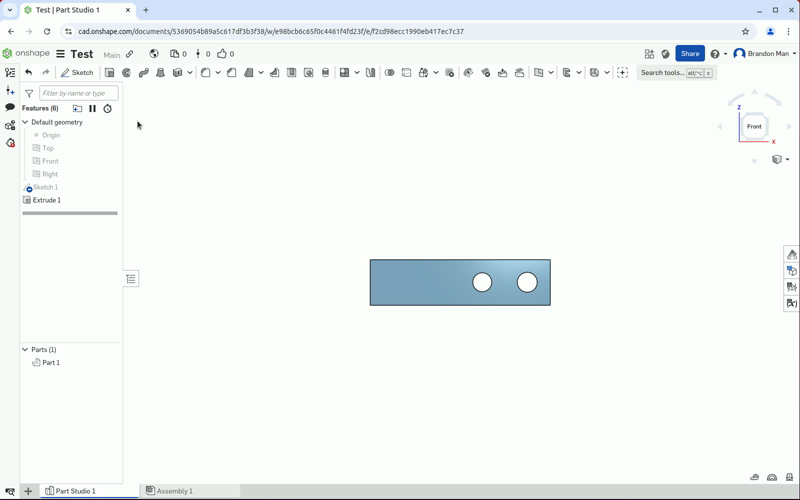
mouse_move(73, 189)
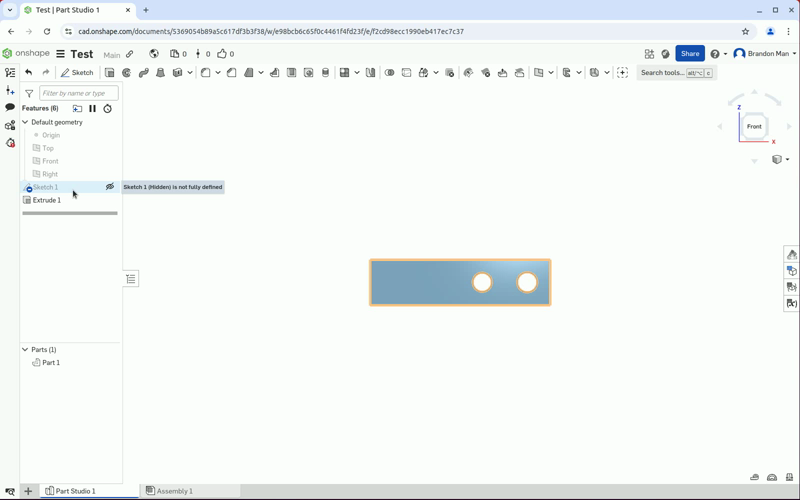
click(73, 189)
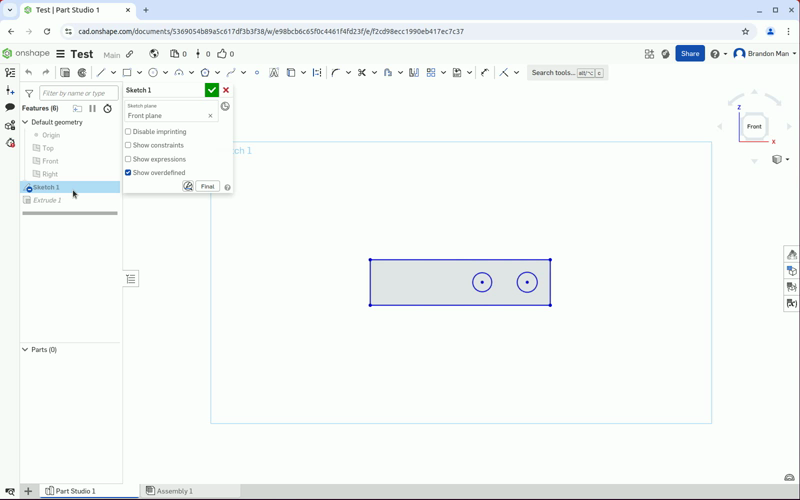
mouse_move(229, 92)
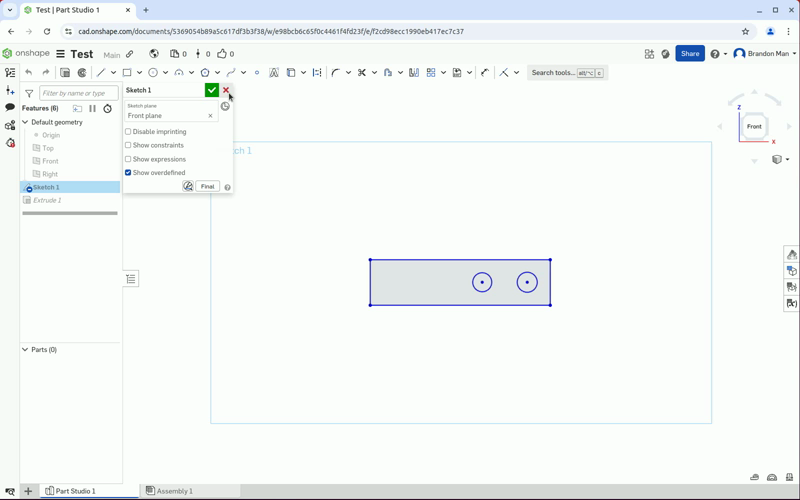
click(229, 92)
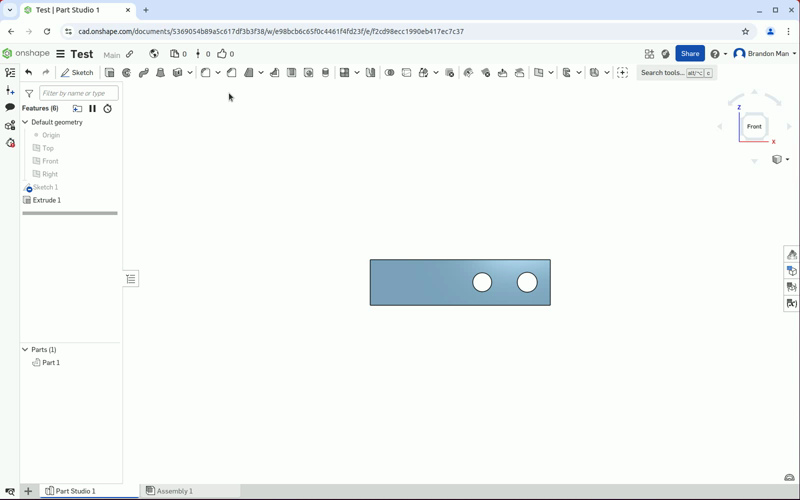
mouse_move(73, 352)
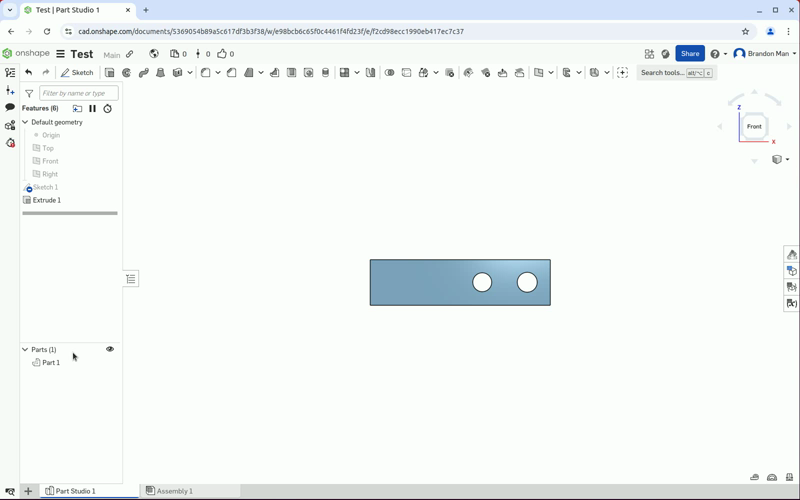
key(y)
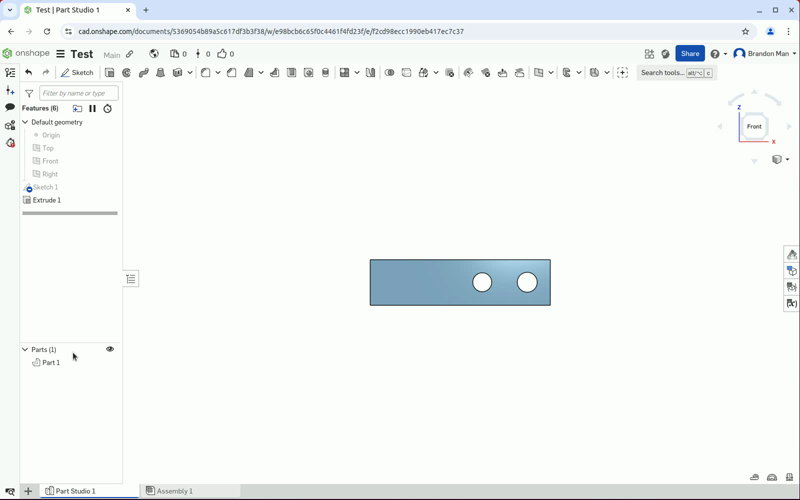
key(shift+p)
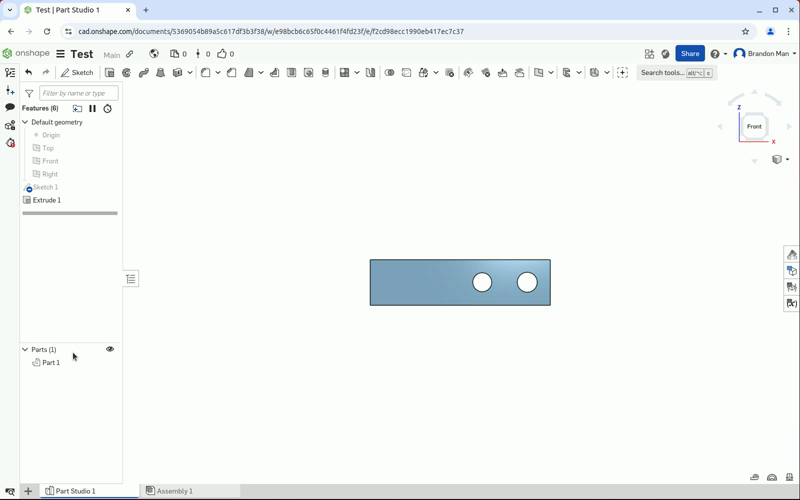
key(space)
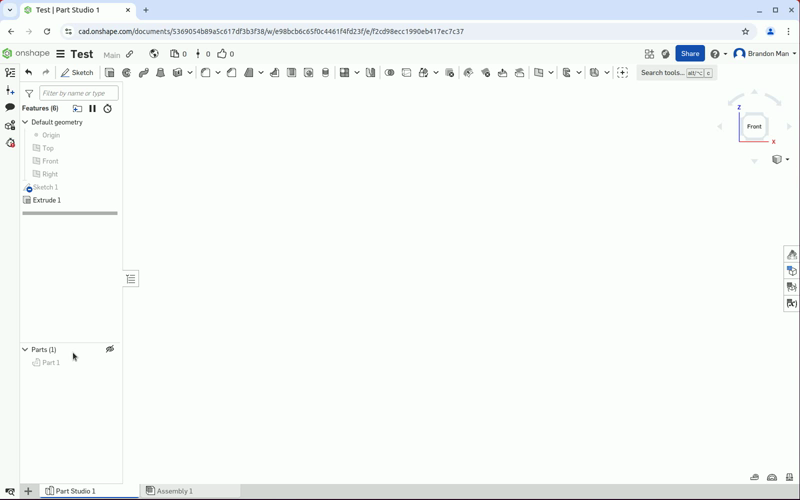
key_down(shift)
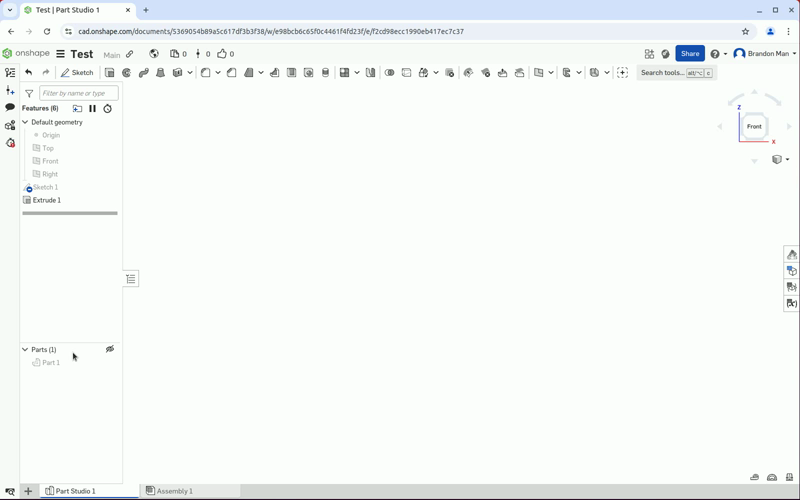
key(down)
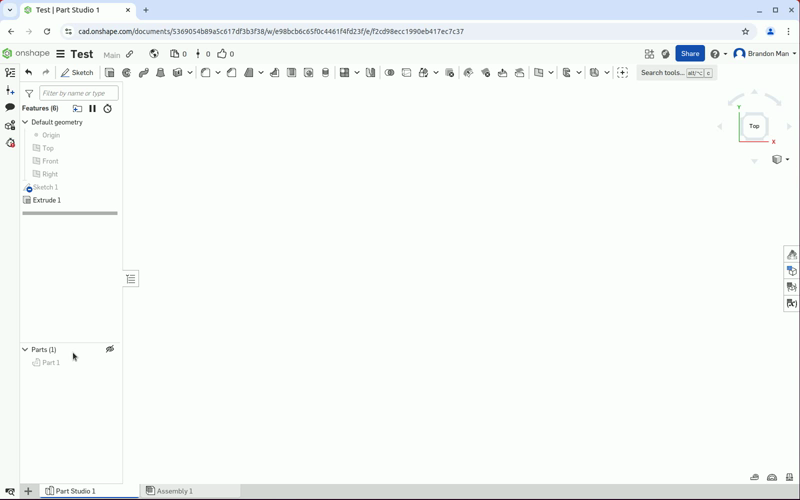
key_up(shift)
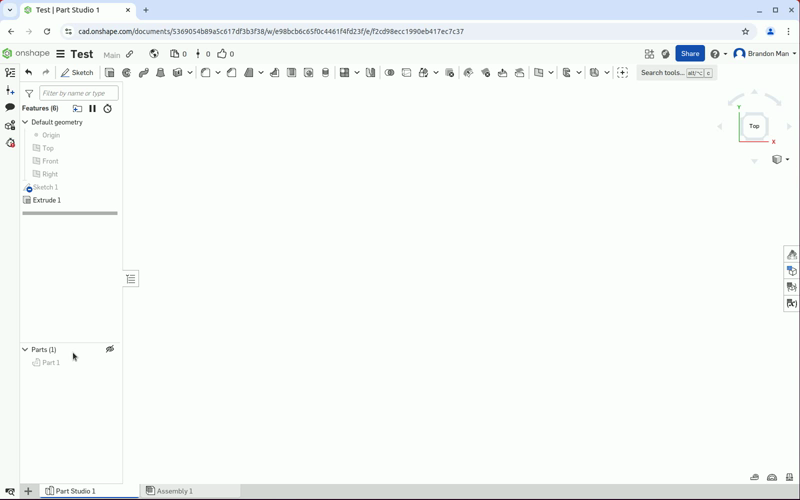
mouse_move(73, 352)
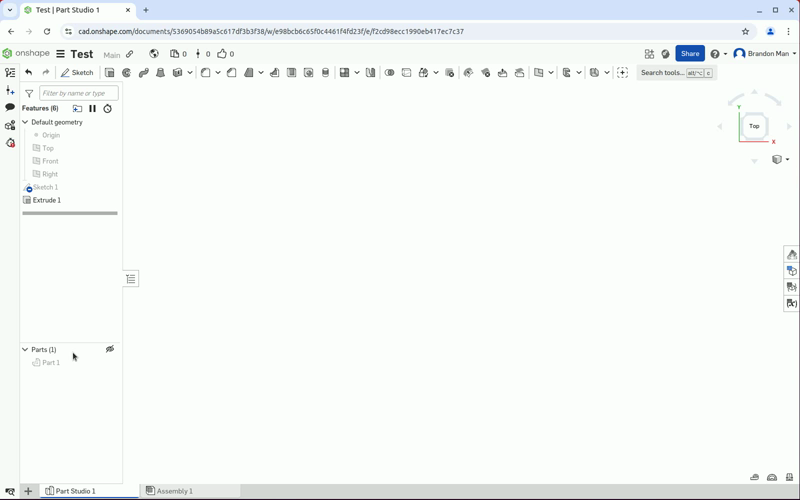
key(shift+y)
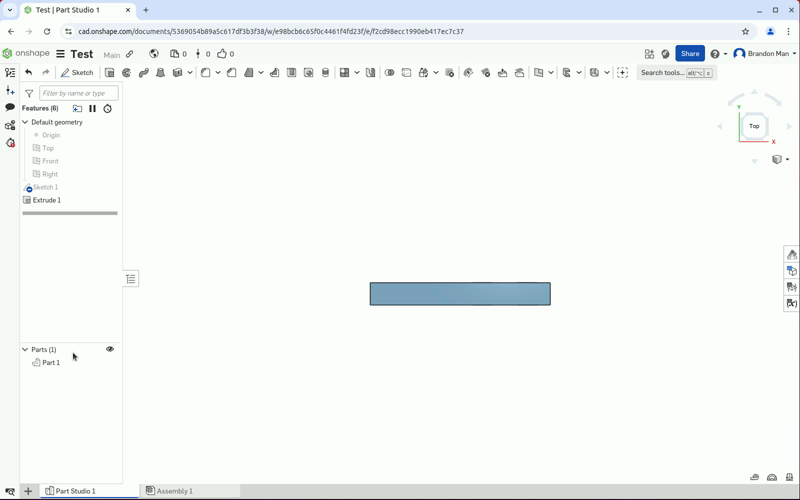
mouse_move(541, 75)
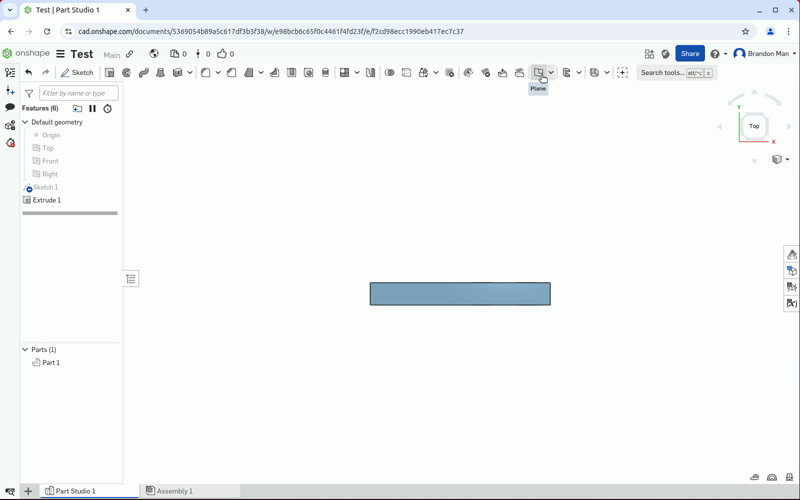
click(541, 75)
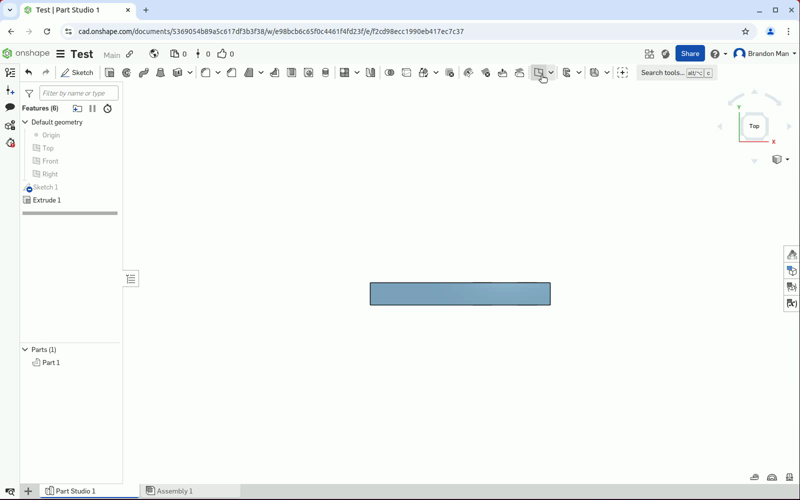
mouse_move(73, 150)
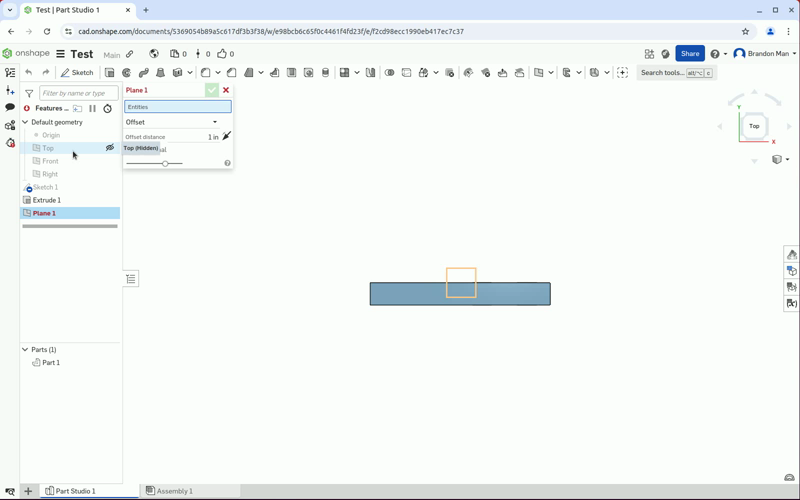
click(73, 150)
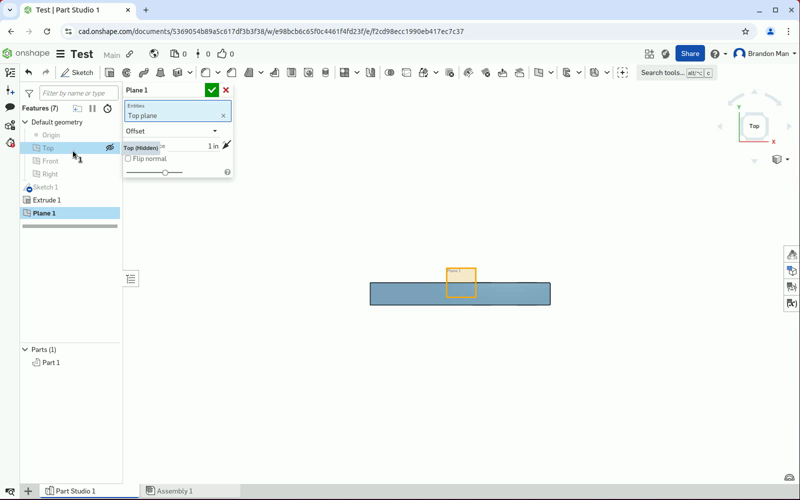
key(tab, 2)
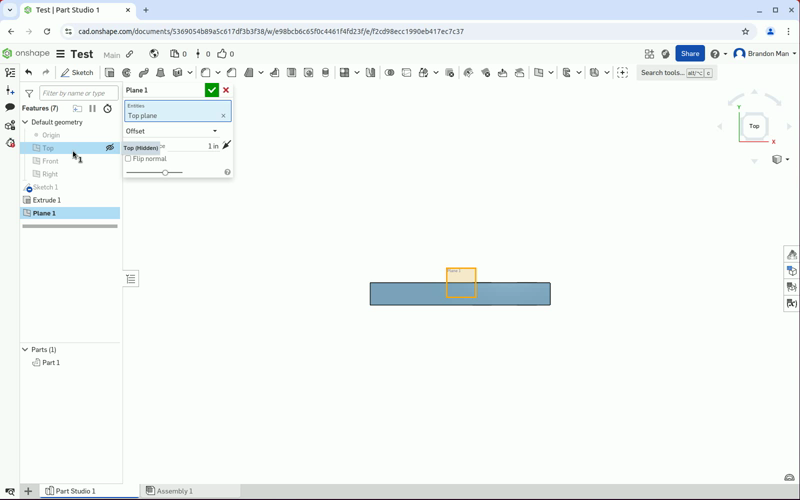
text(4.56)
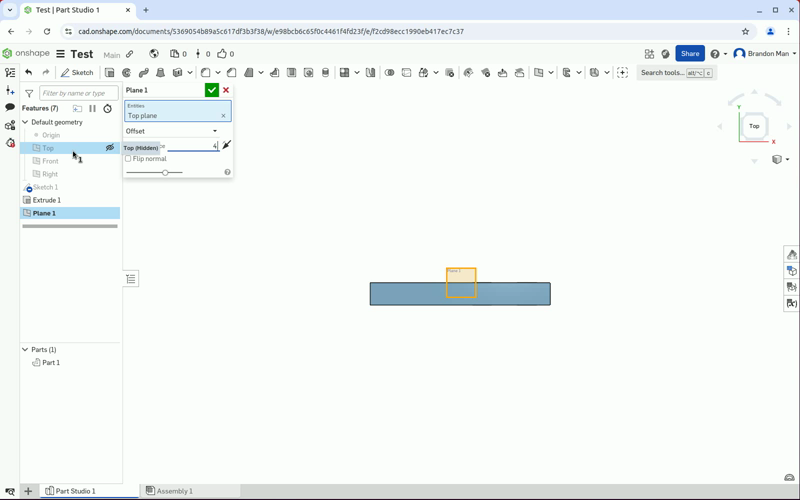
key(enter, 2)
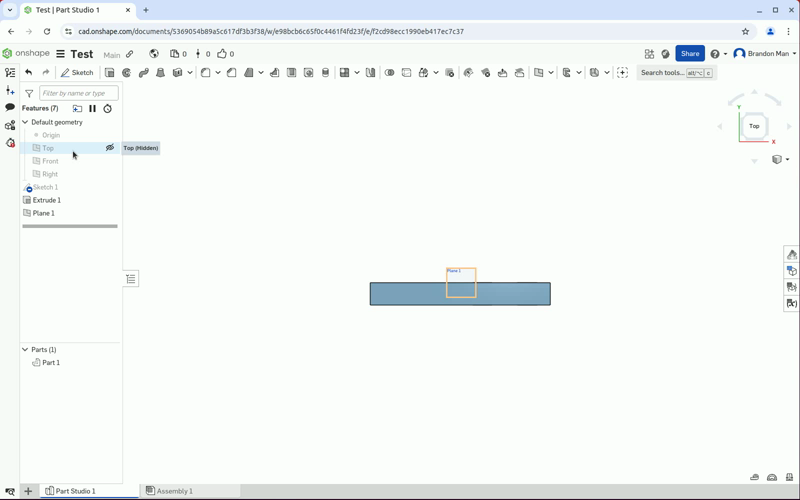
key(shift+s)
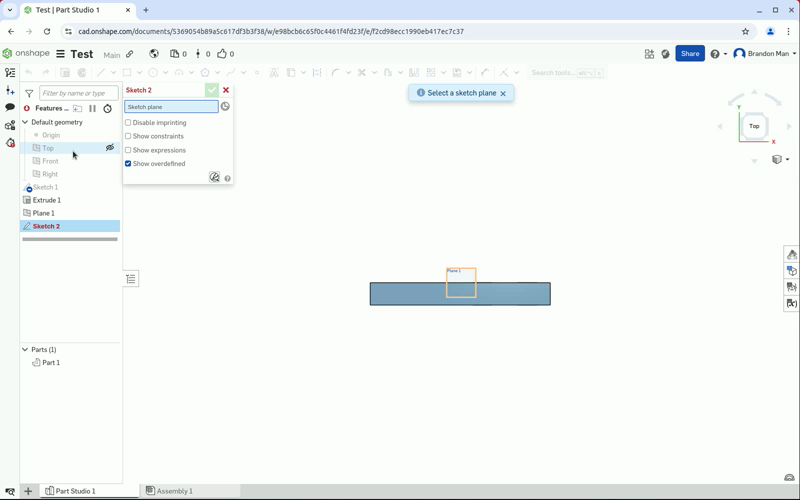
mouse_move(73, 215)
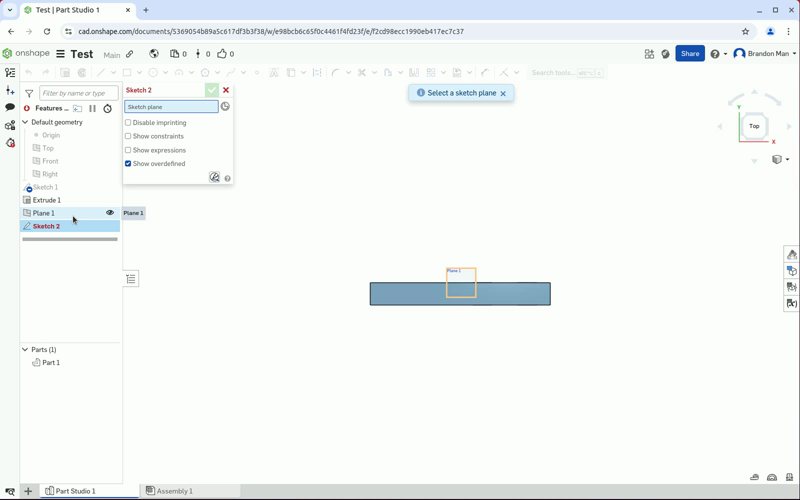
click(73, 215)
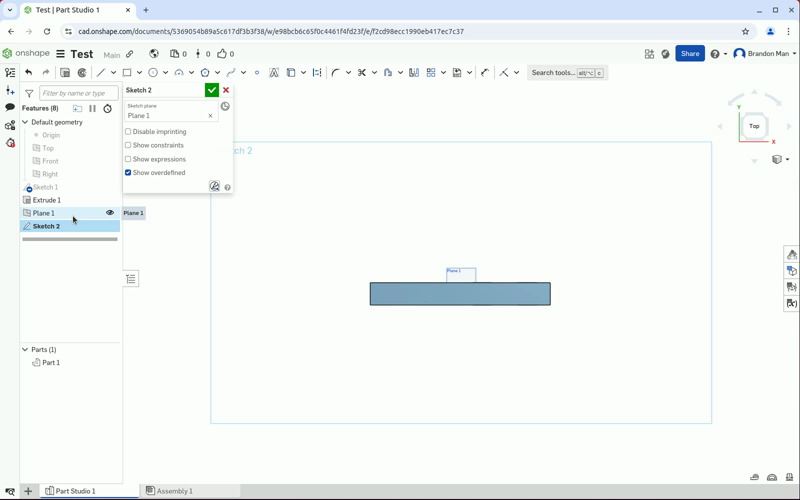
mouse_move(73, 352)
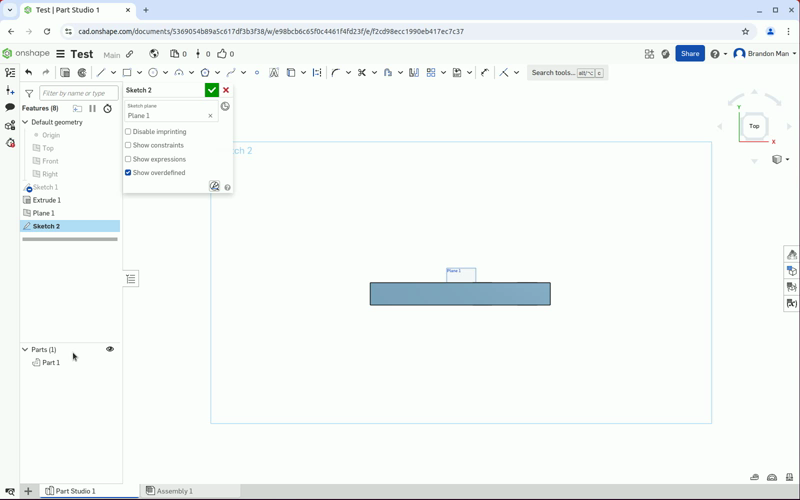
key(y)
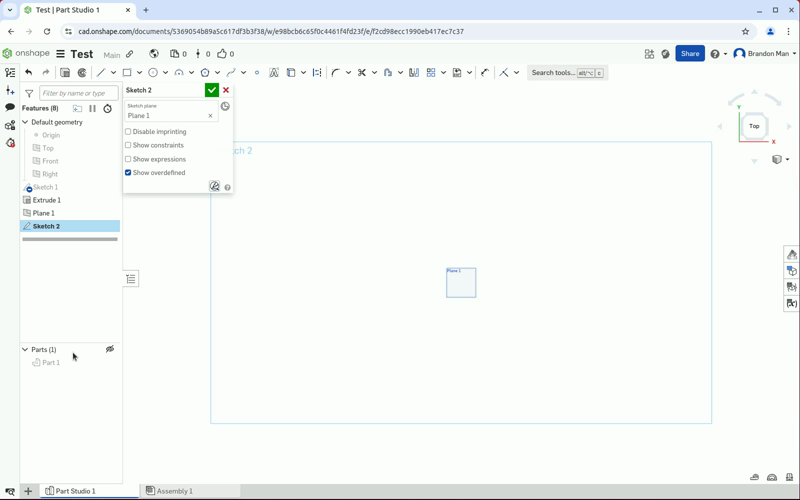
key(l)
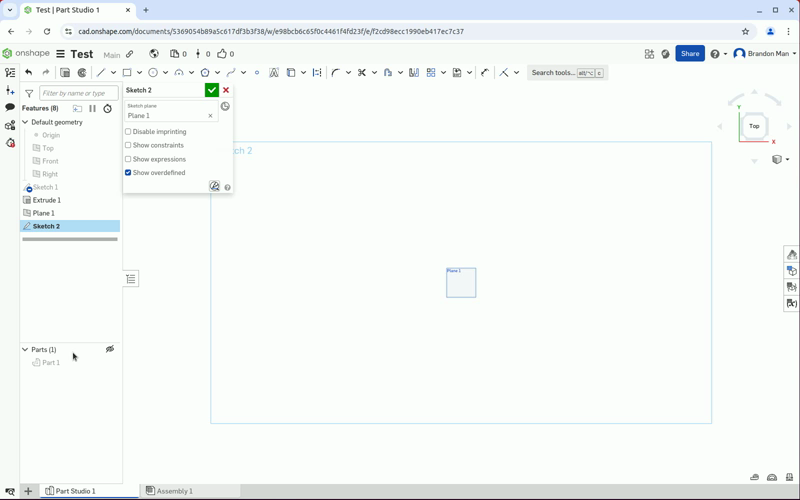
key_down(shift)
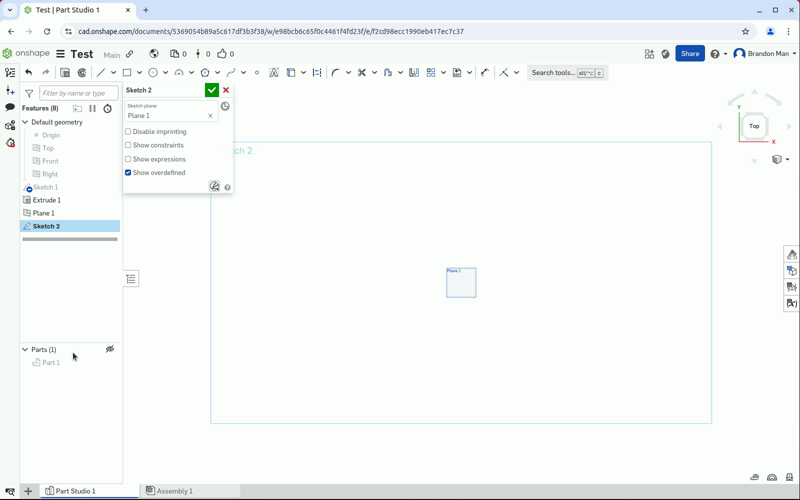
mouse_move(370, 282)
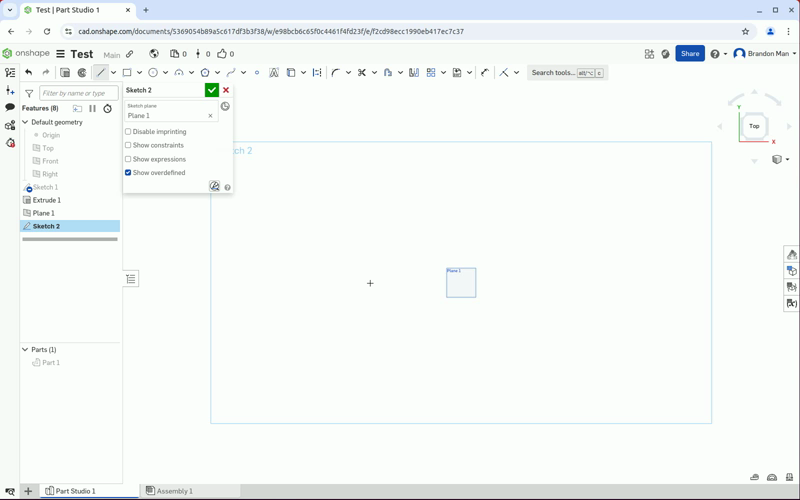
click(370, 282)
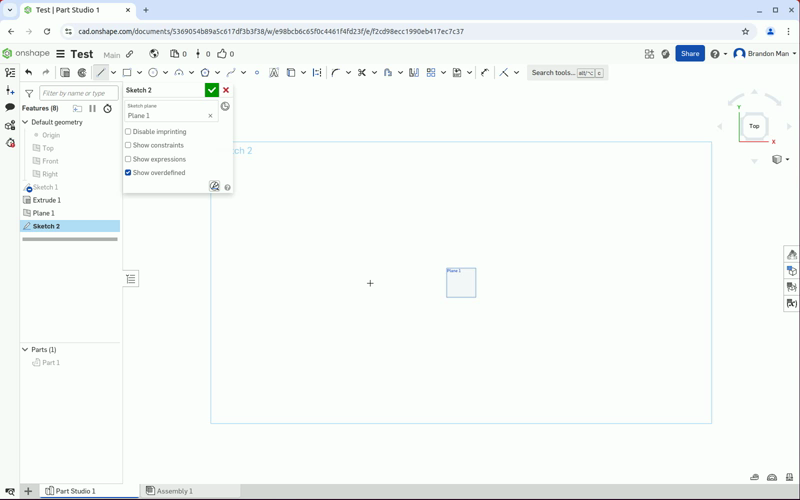
key_up(shift)
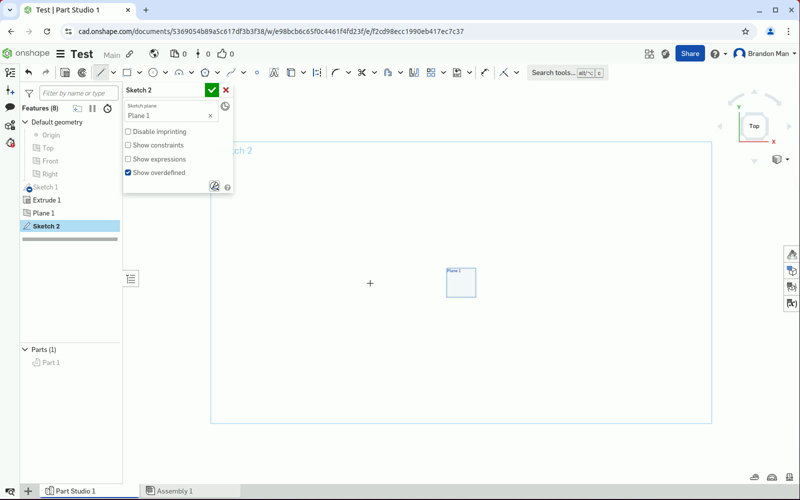
key_down(shift)
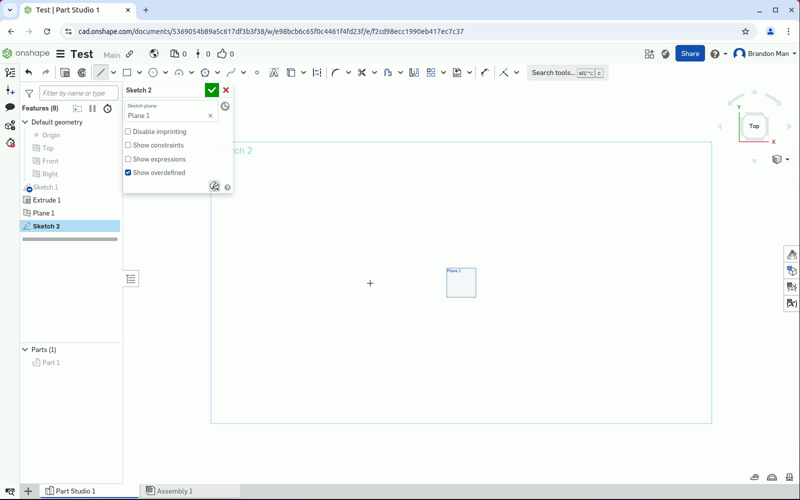
mouse_move(483, 282)
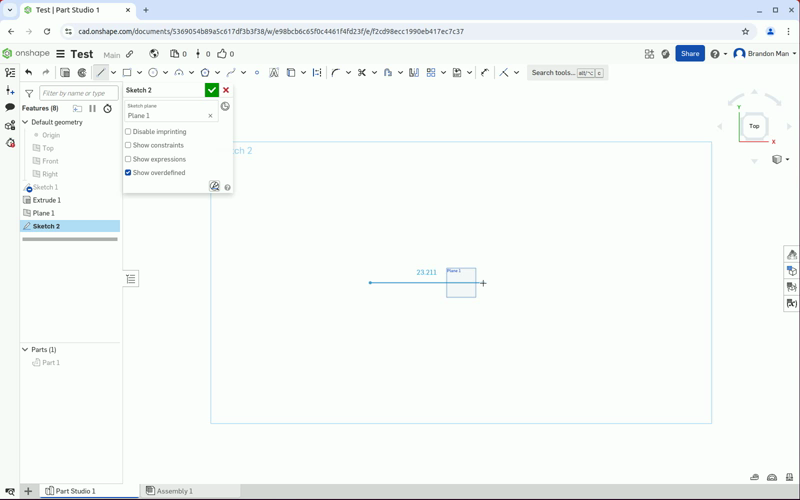
click(483, 282)
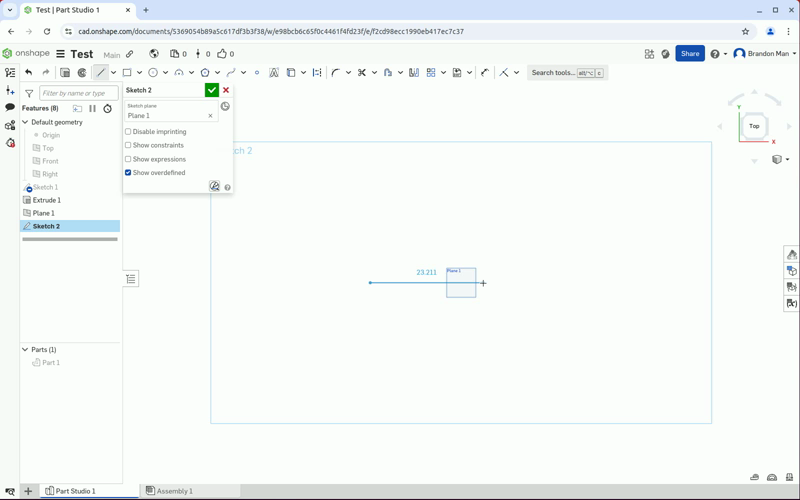
key_up(shift)
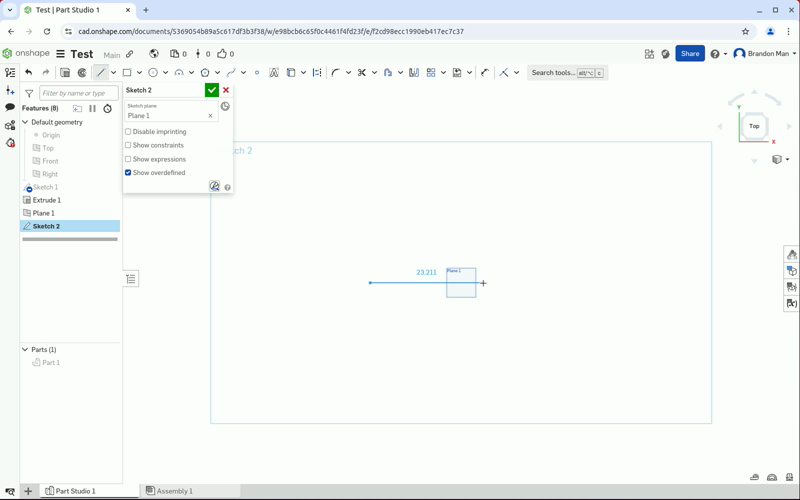
key_down(shift)
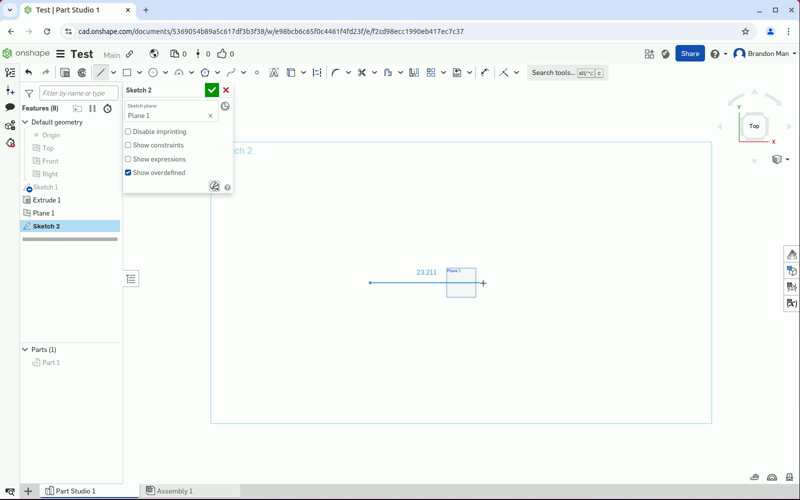
mouse_move(483, 170)
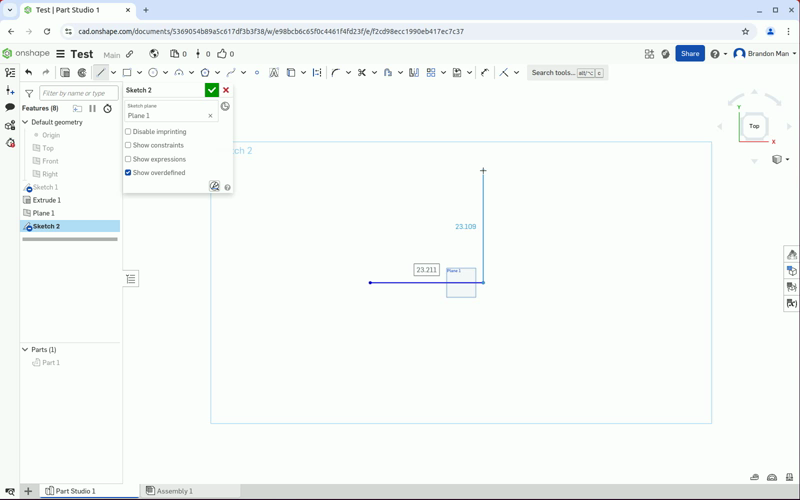
click(483, 170)
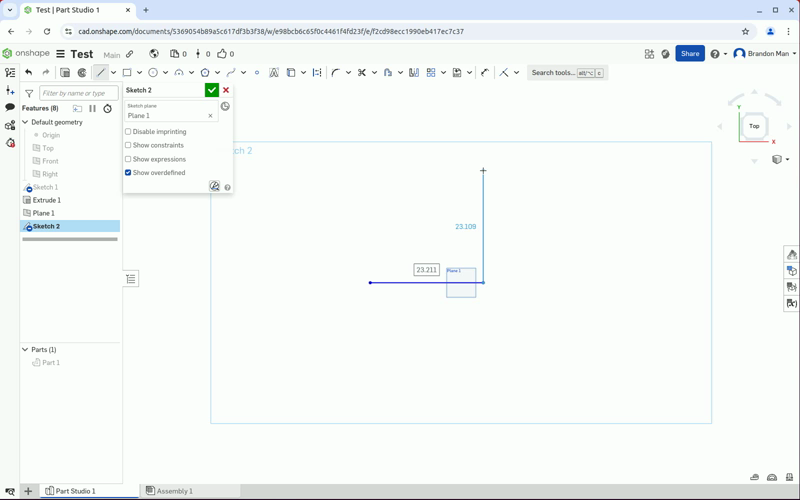
key_up(shift)
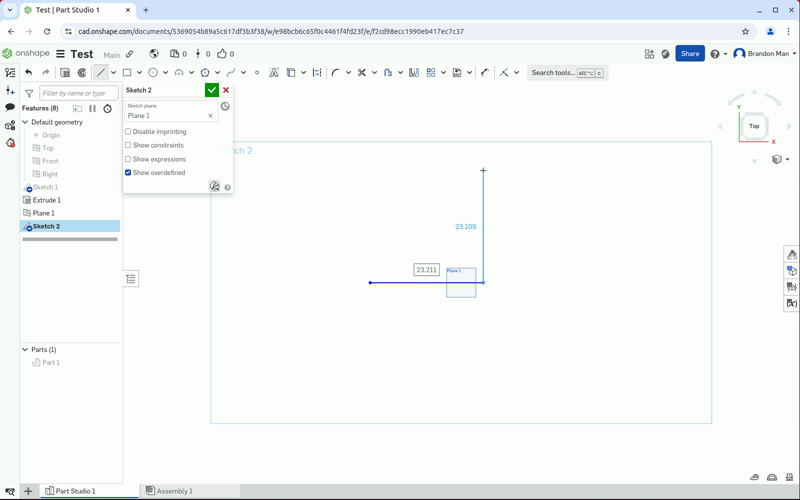
key_down(shift)
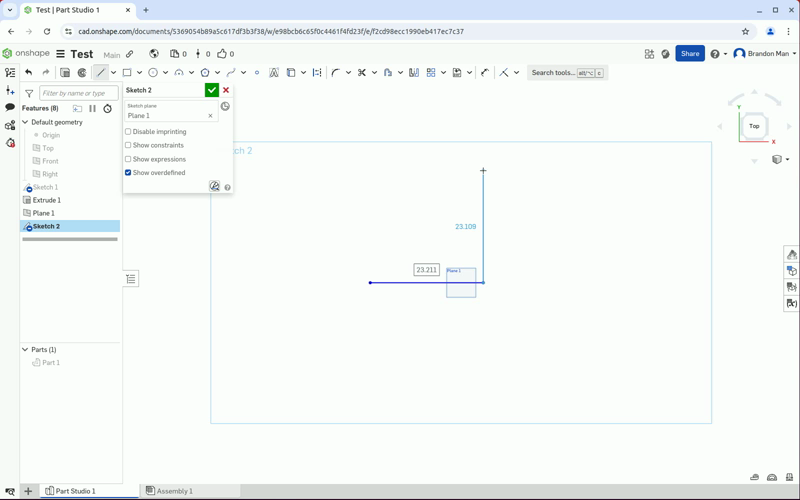
mouse_move(370, 170)
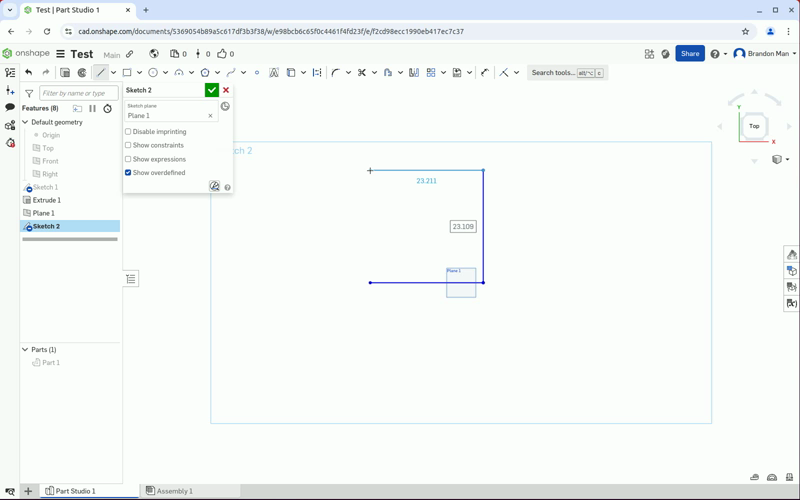
click(370, 170)
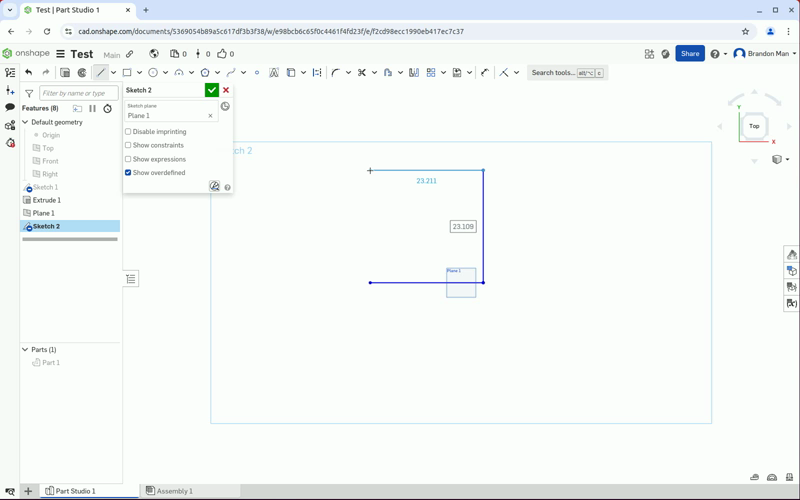
key_up(shift)
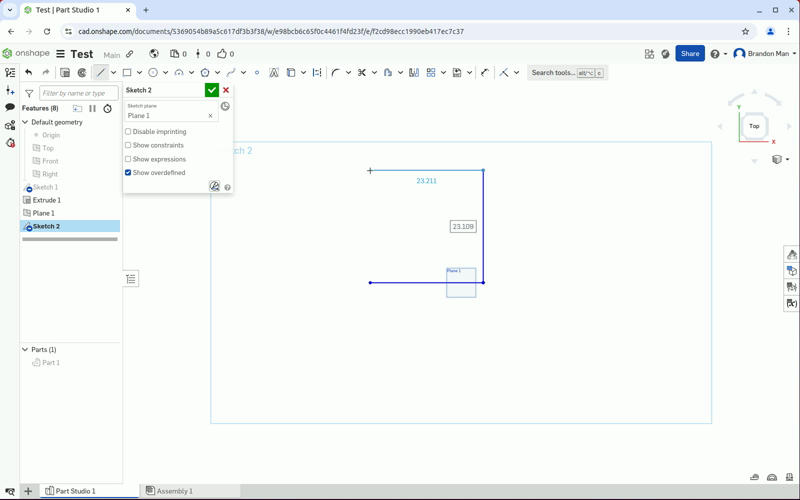
key_down(shift)
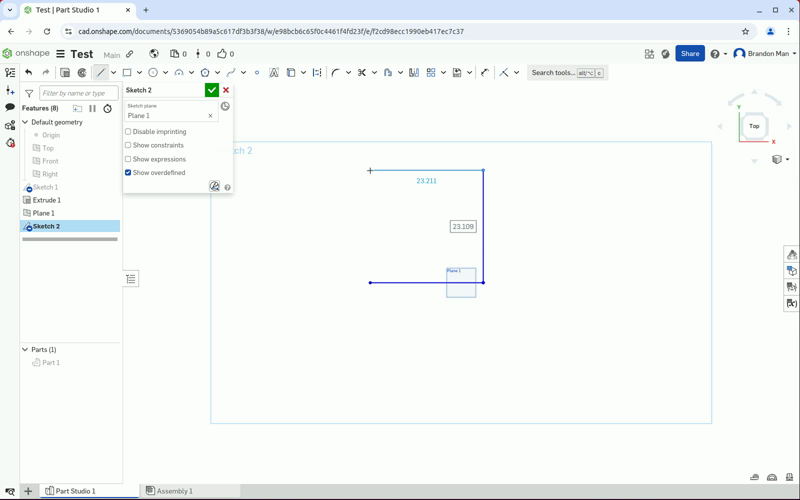
mouse_move(370, 282)
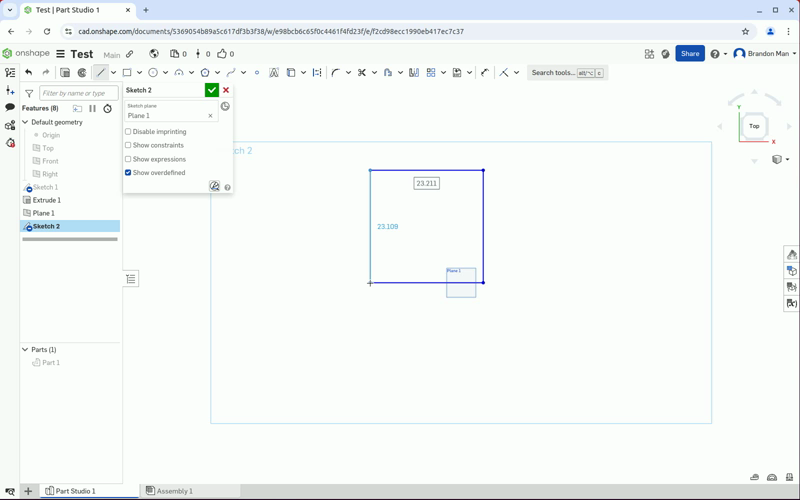
key_up(shift)
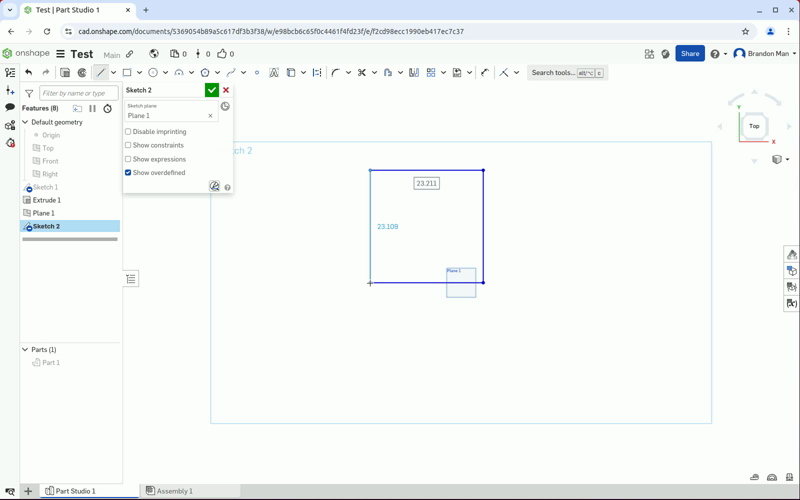
click(370, 282)
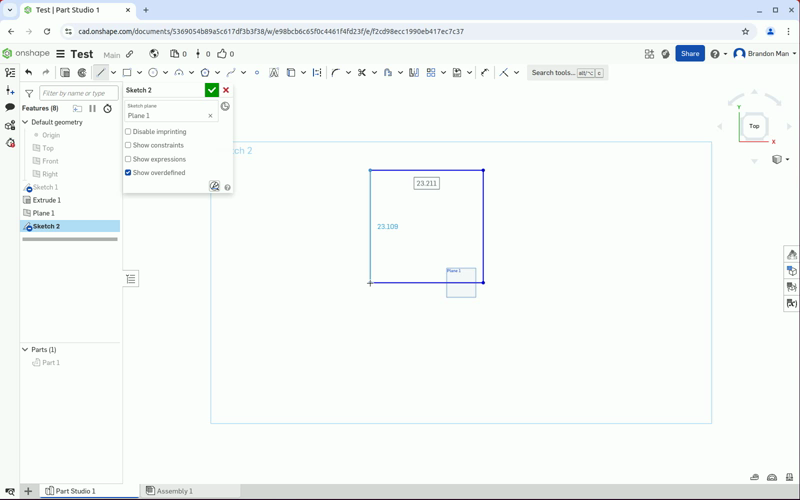
key(esc)
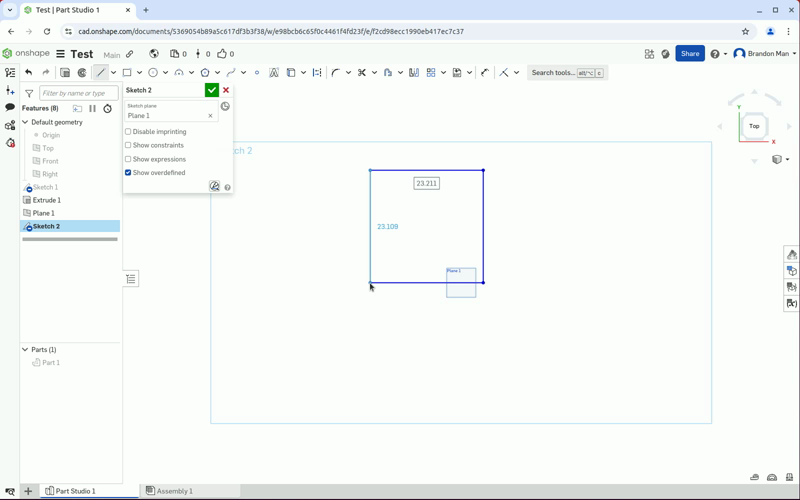
mouse_move(424, 265)
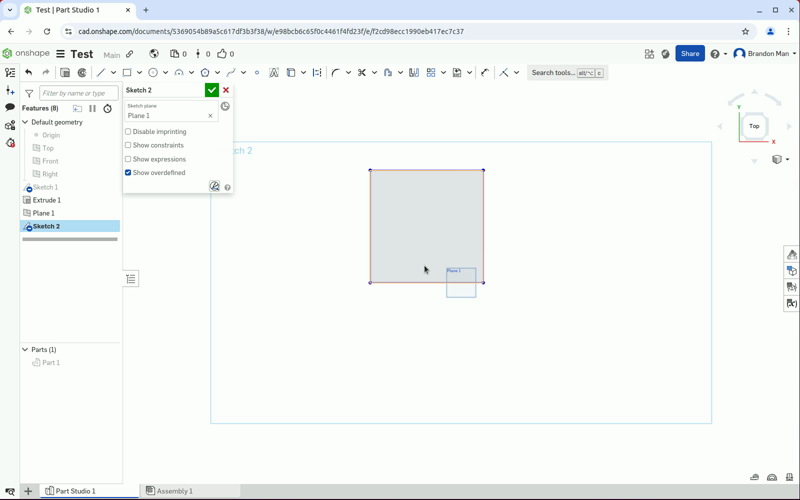
click(424, 265)
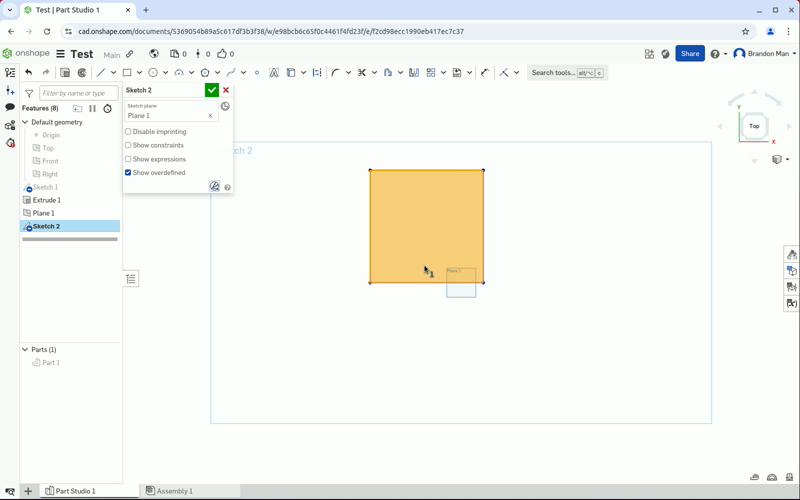
mouse_move(73, 352)
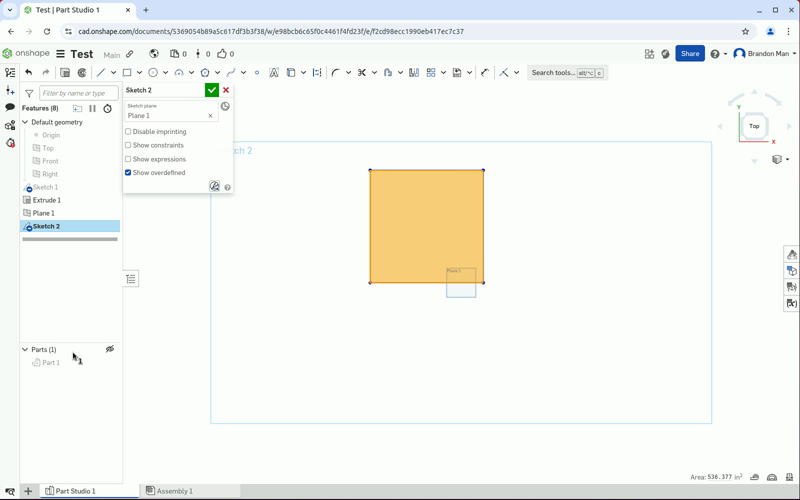
key(shift+y)
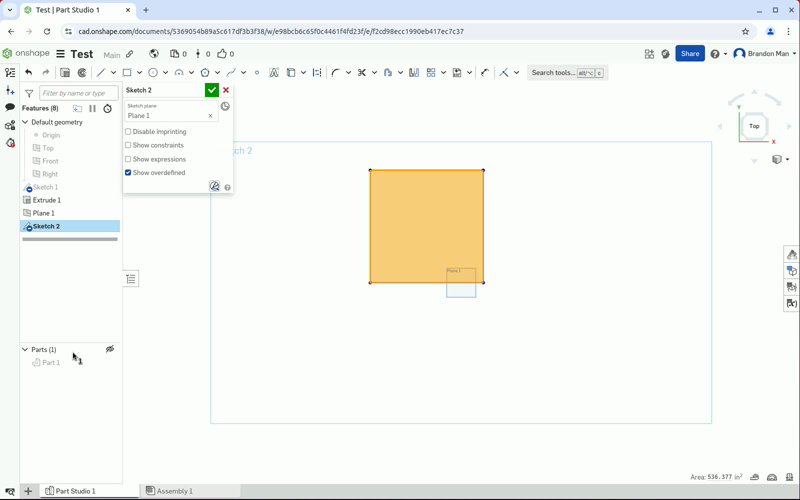
key(shift+e)
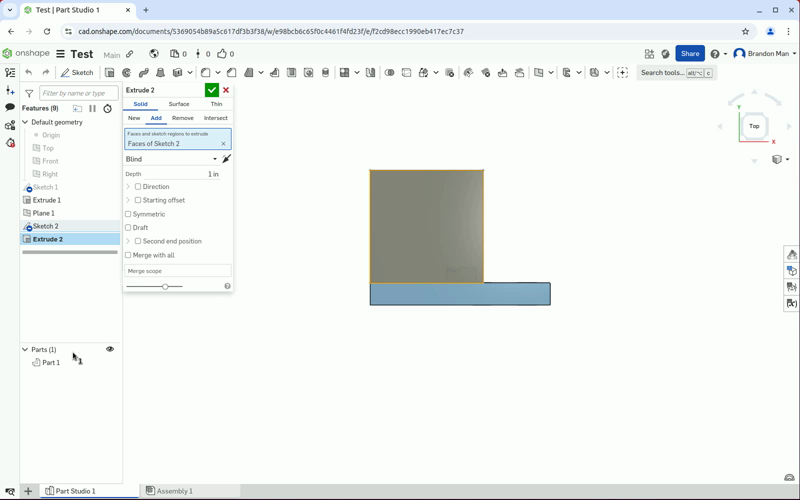
mouse_move(143, 106)
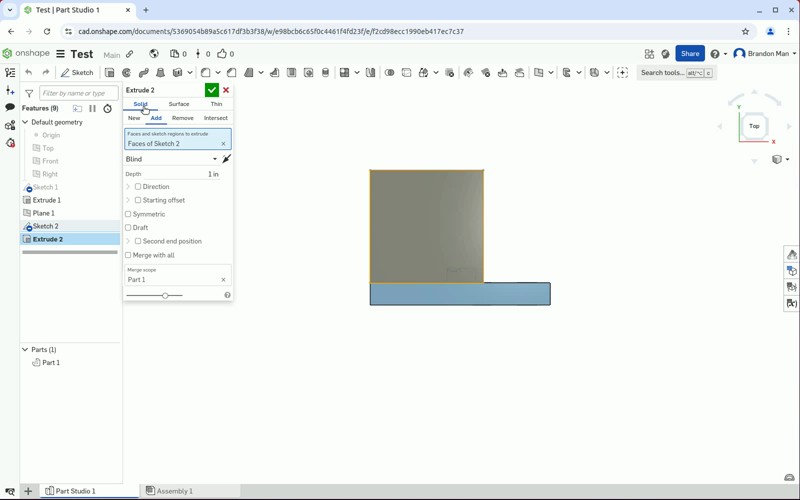
click(143, 106)
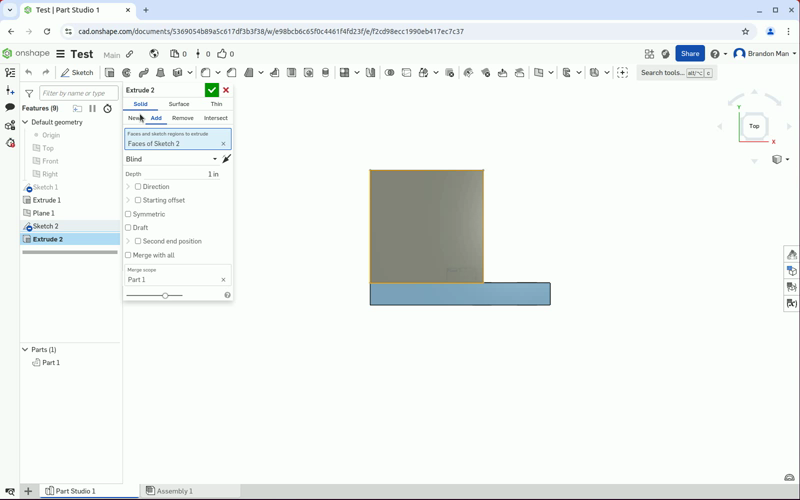
mouse_move(137, 120)
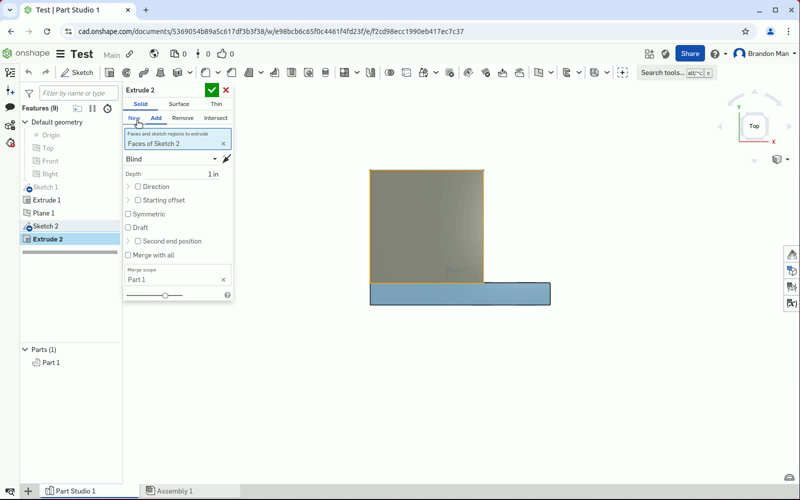
click(137, 120)
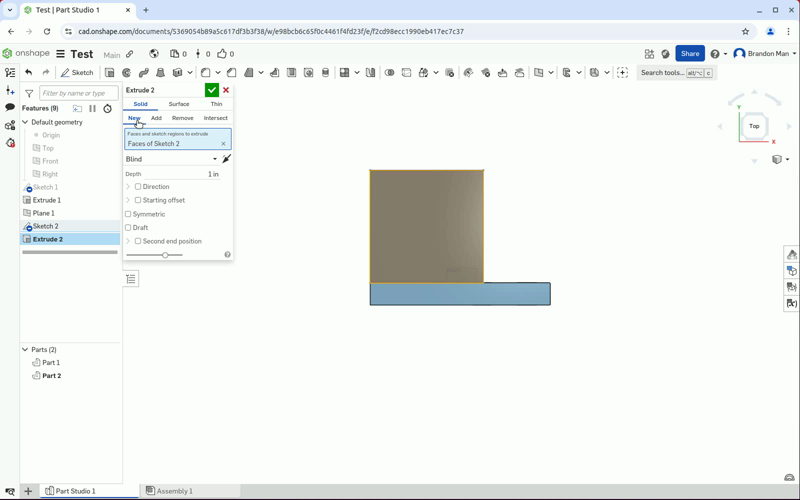
key(tab, 4)
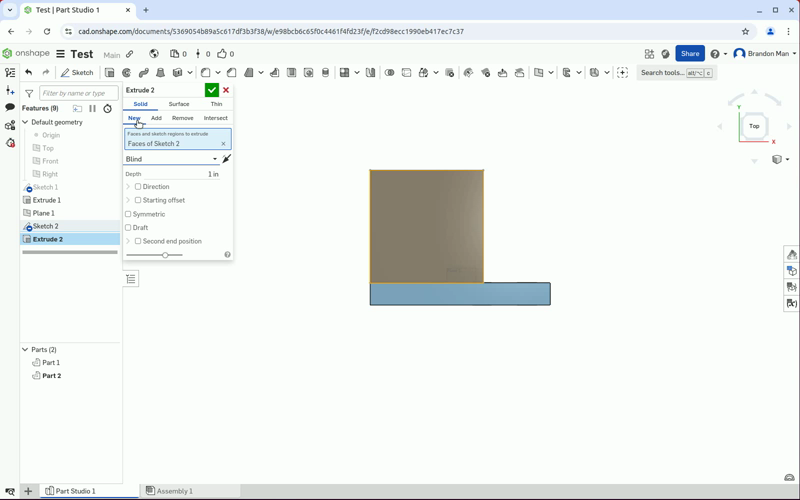
text(-9.147)
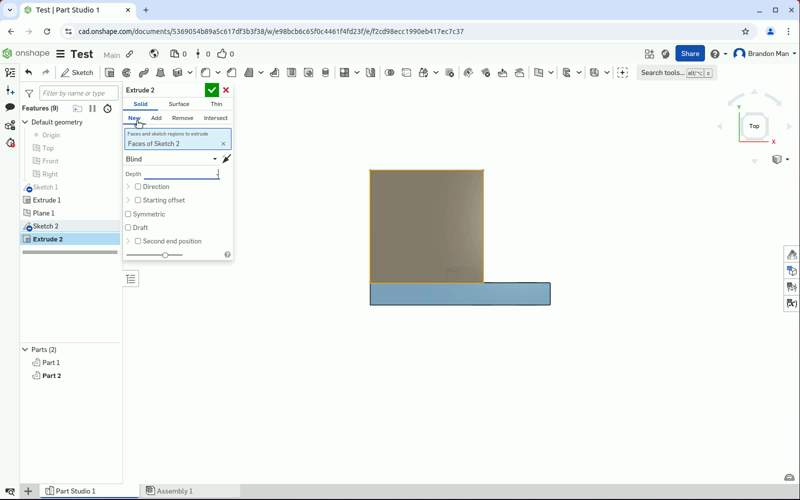
key(enter)
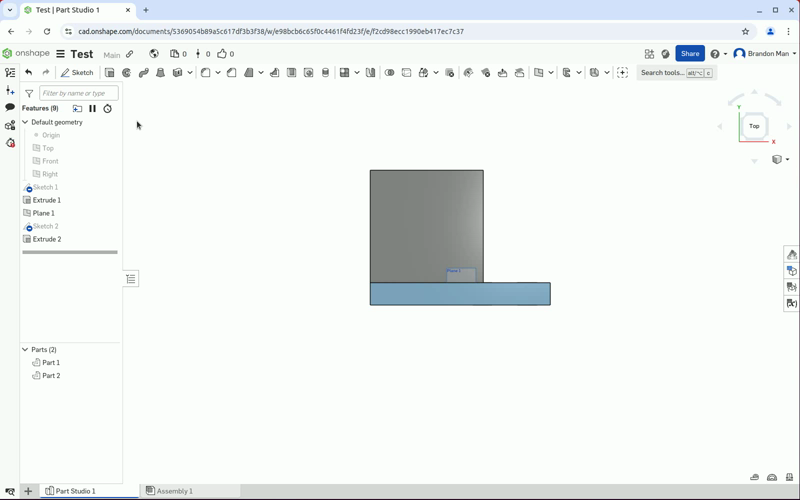
key(shift+h)
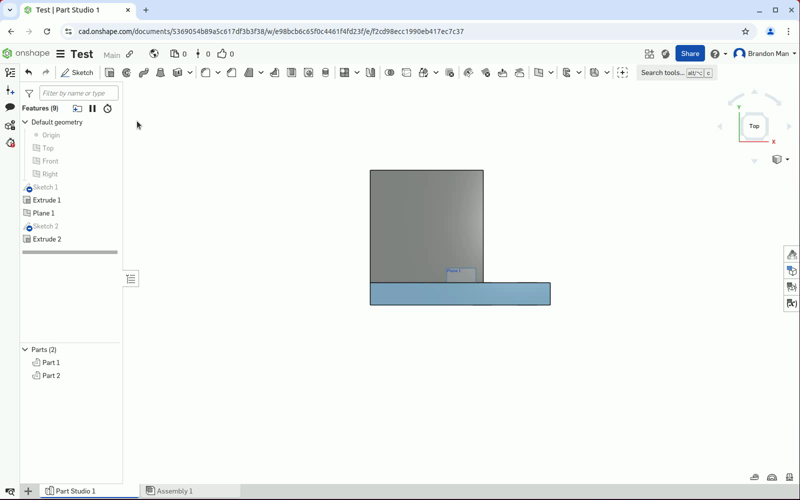
key(shift+h)
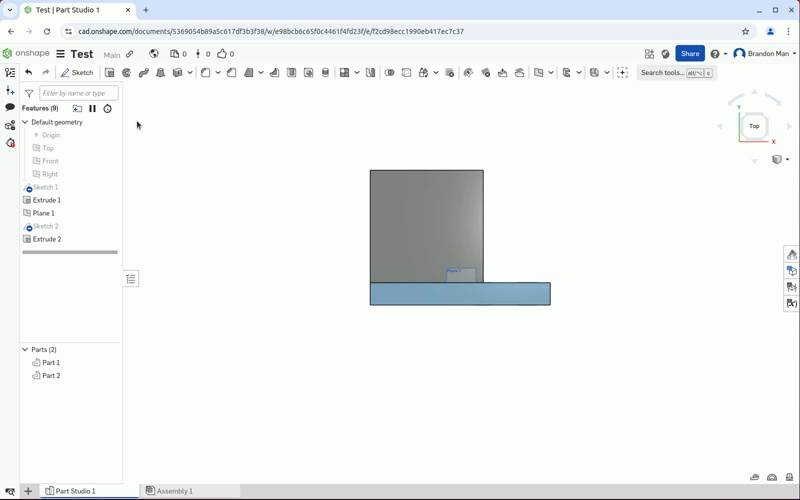
mouse_move(73, 189)
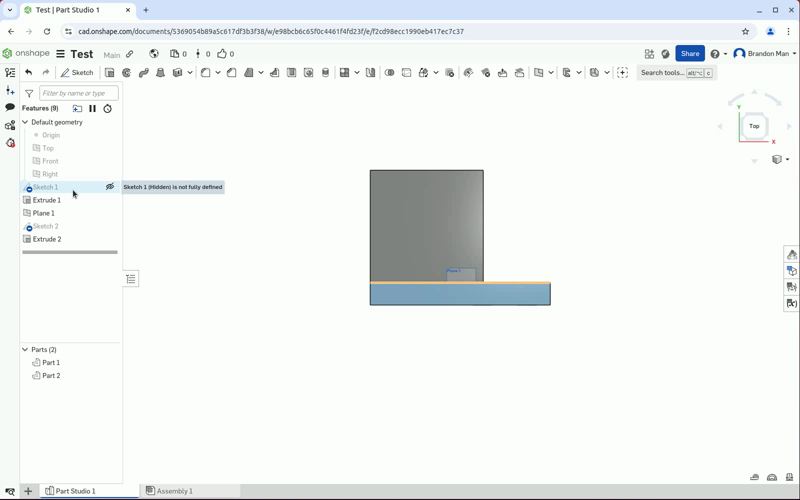
click(73, 189)
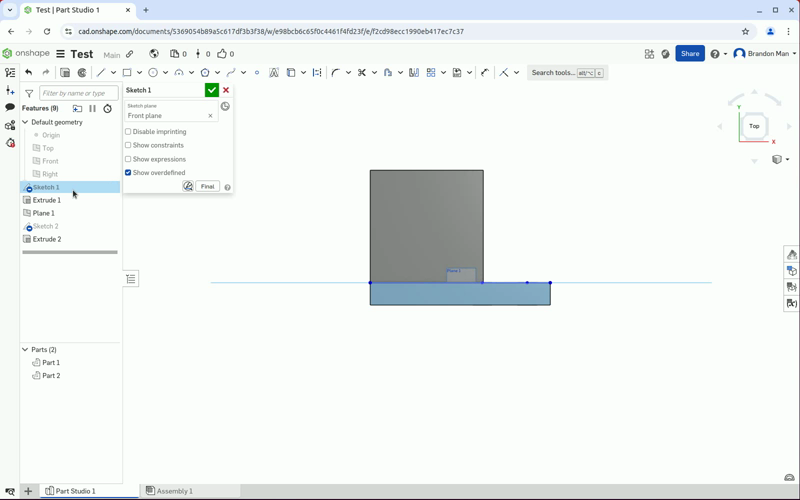
mouse_move(229, 92)
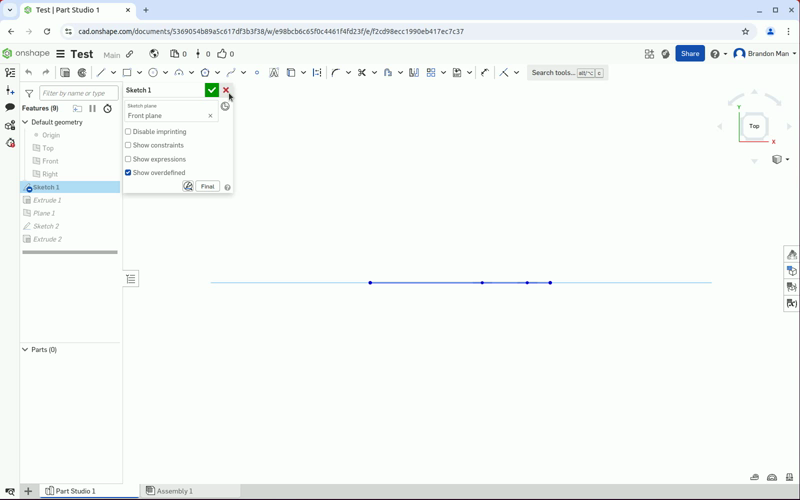
click(229, 92)
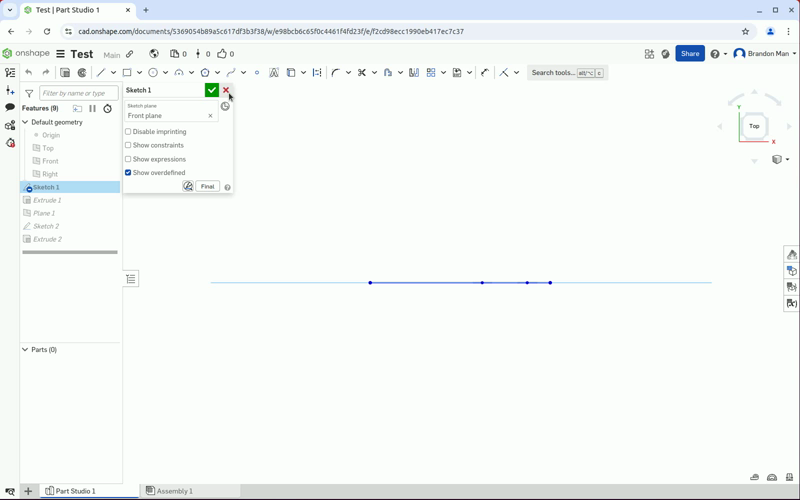
key(shift+s)
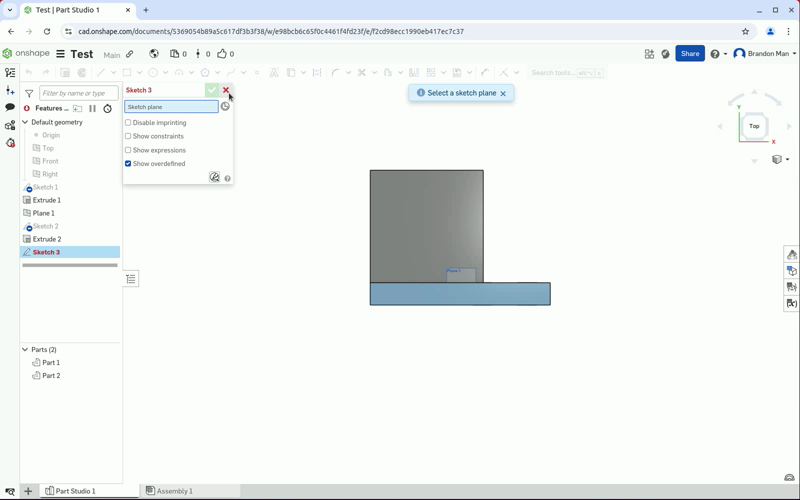
mouse_move(73, 215)
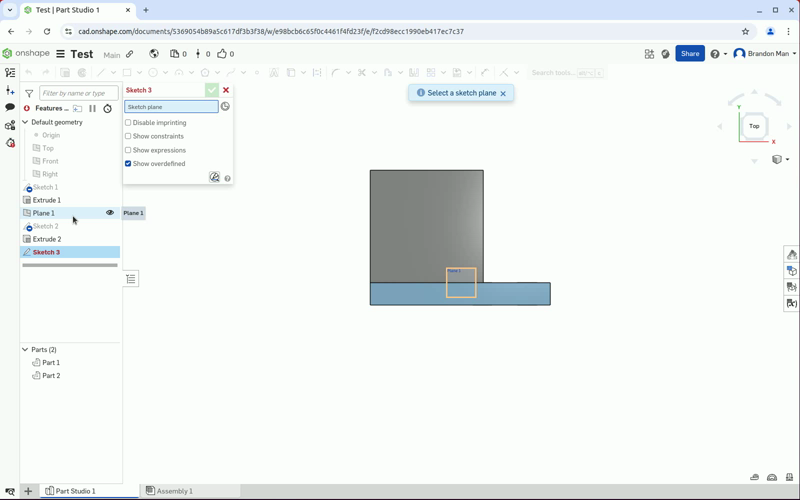
click(73, 215)
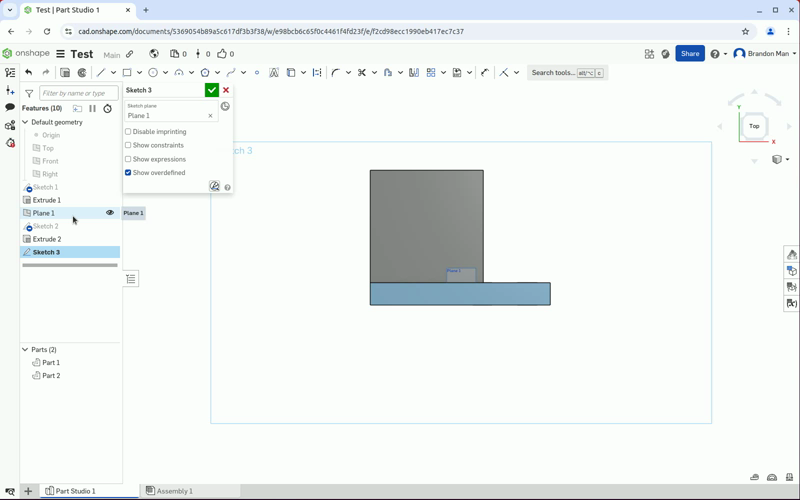
mouse_move(73, 352)
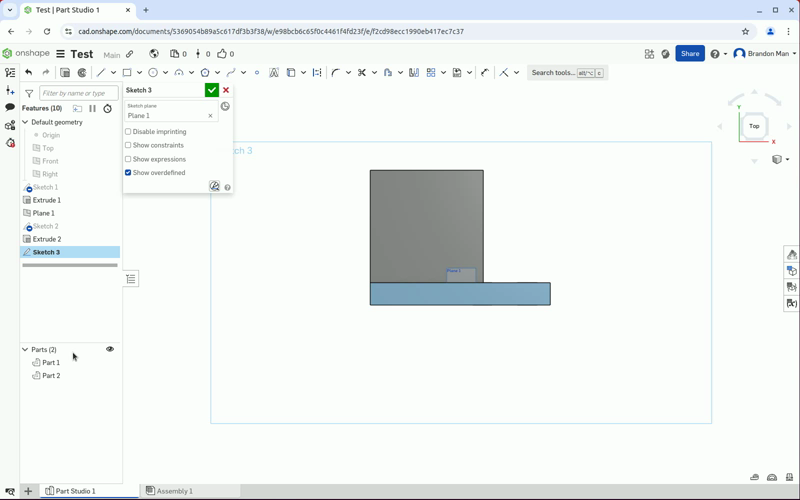
key(y)
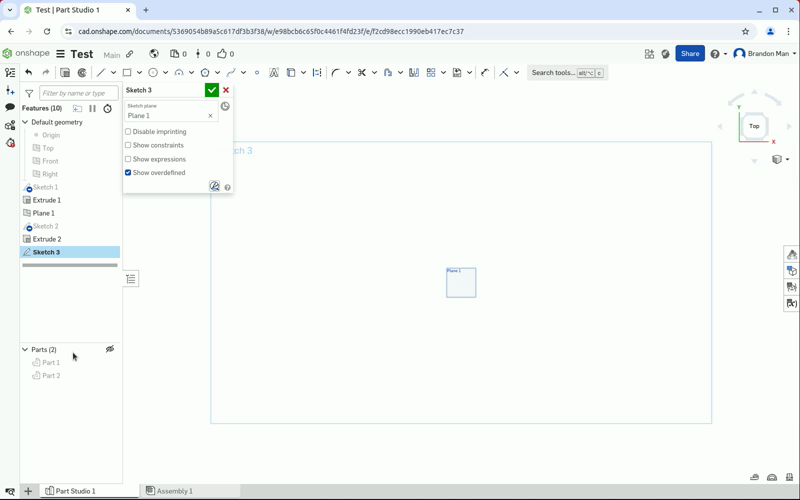
key(l)
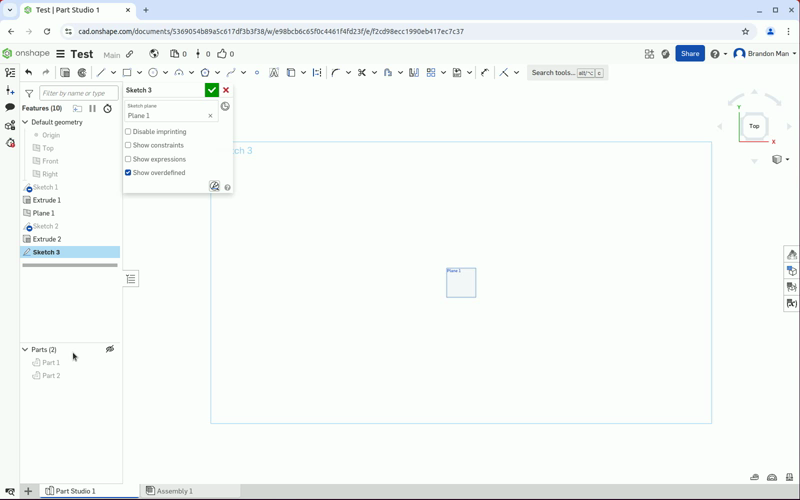
key_down(shift)
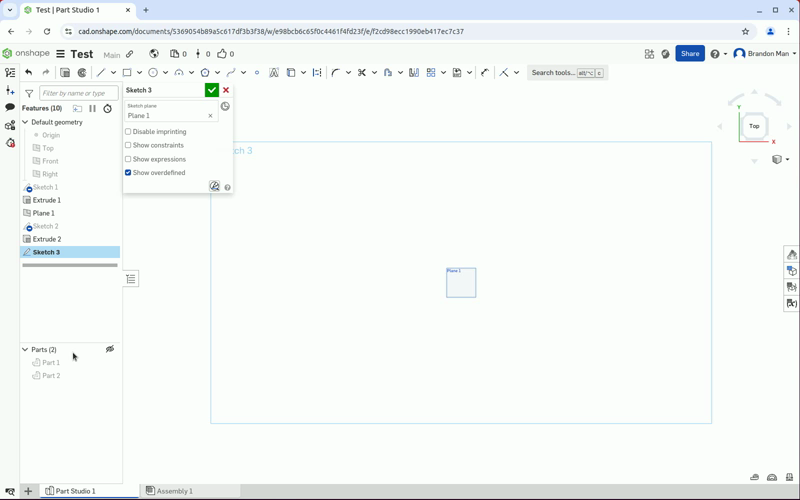
mouse_move(370, 305)
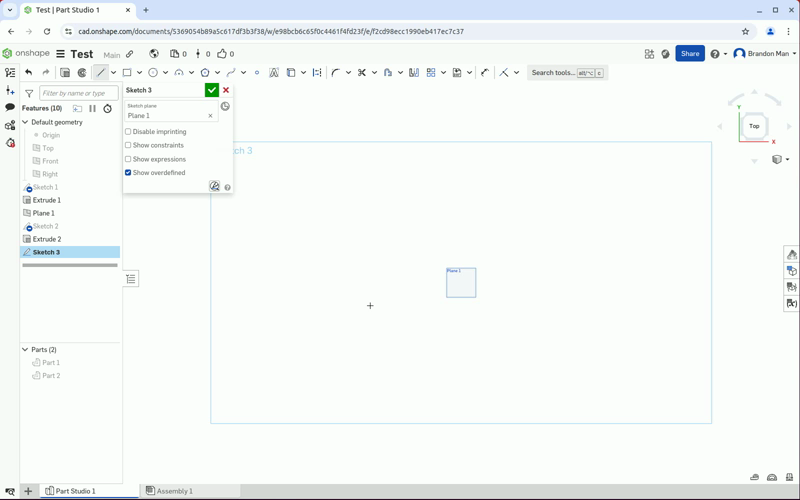
click(370, 305)
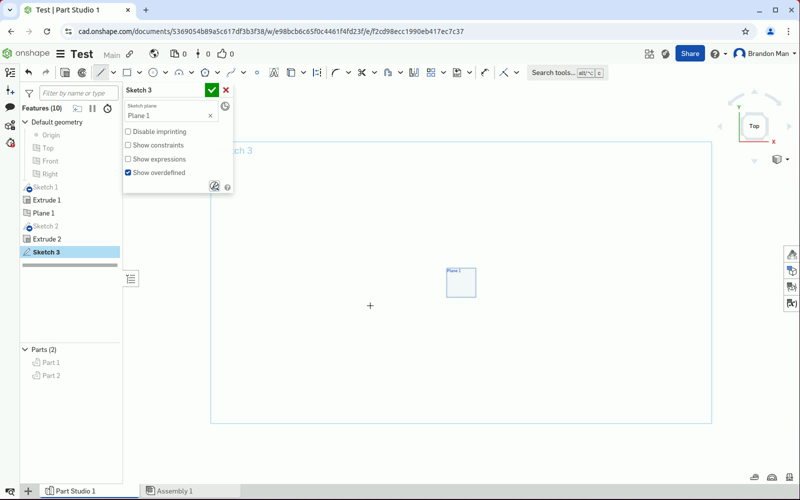
key_up(shift)
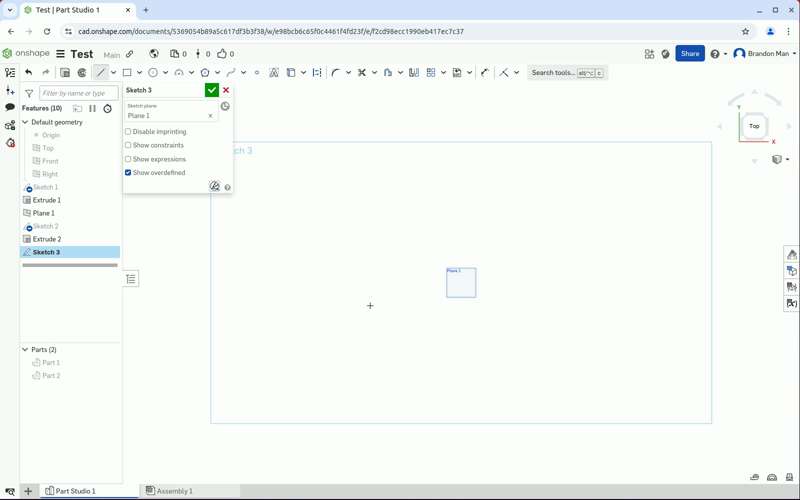
key_down(shift)
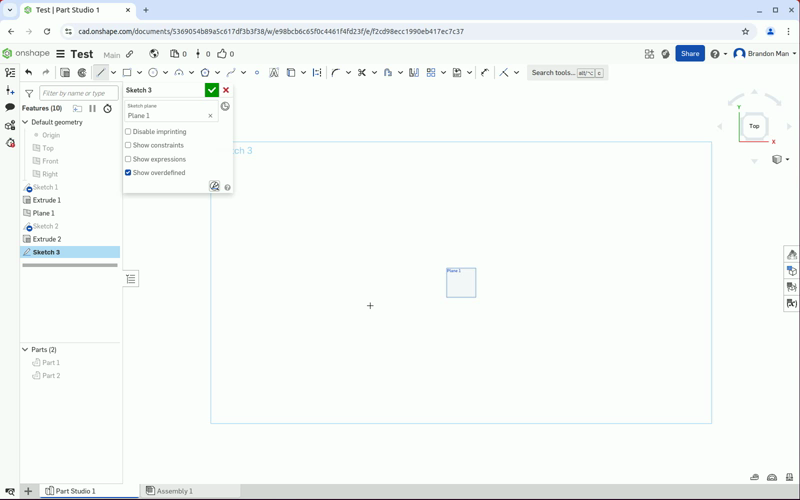
mouse_move(483, 305)
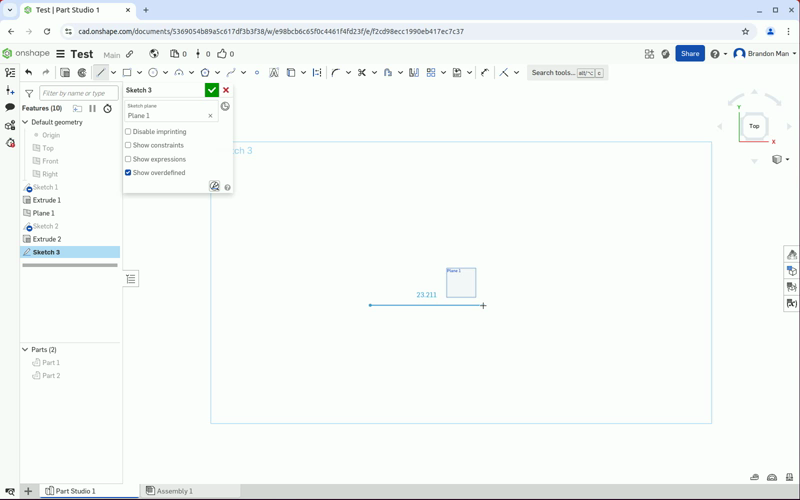
click(483, 305)
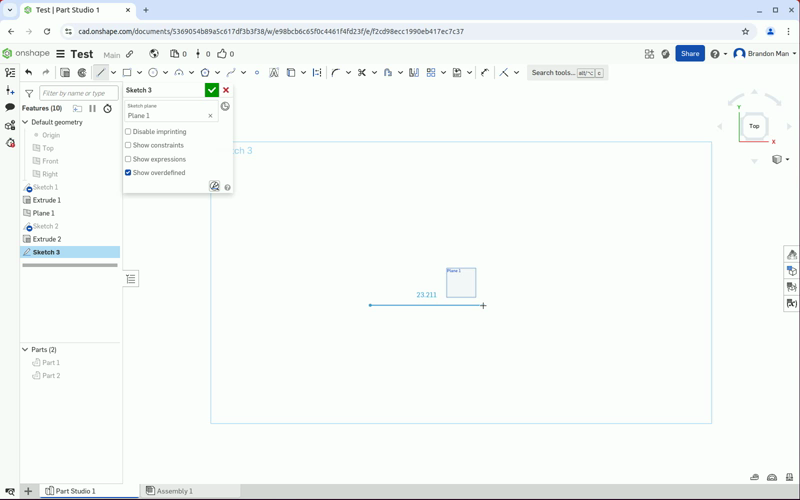
key_up(shift)
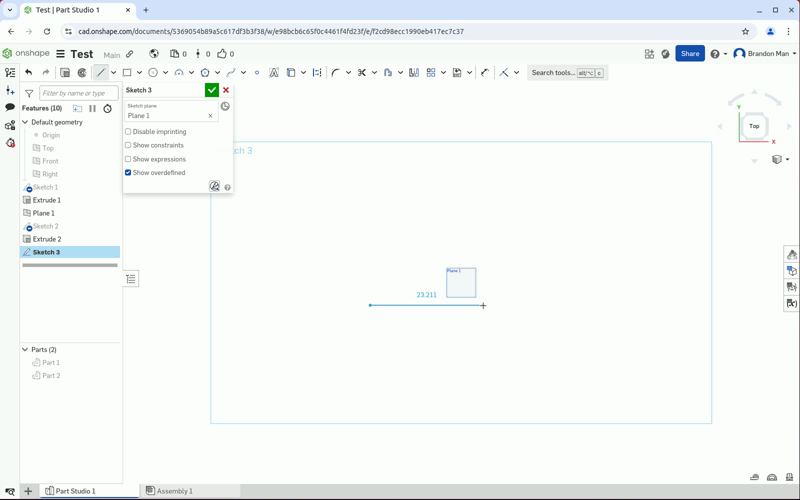
key_down(shift)
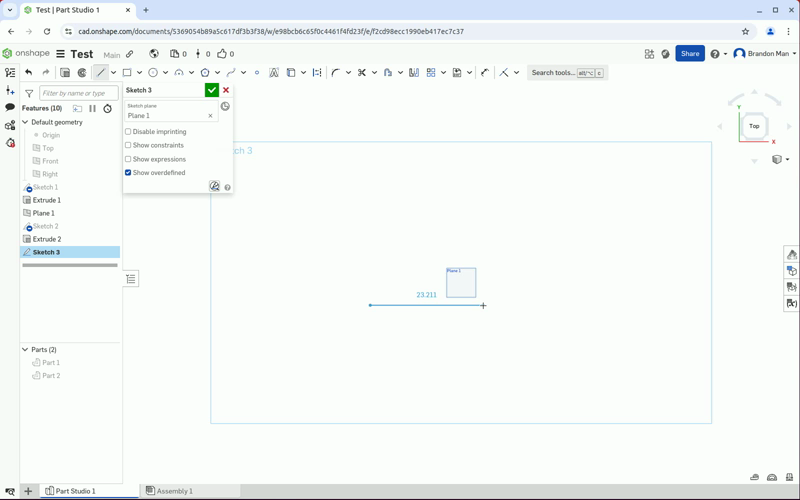
mouse_move(513, 305)
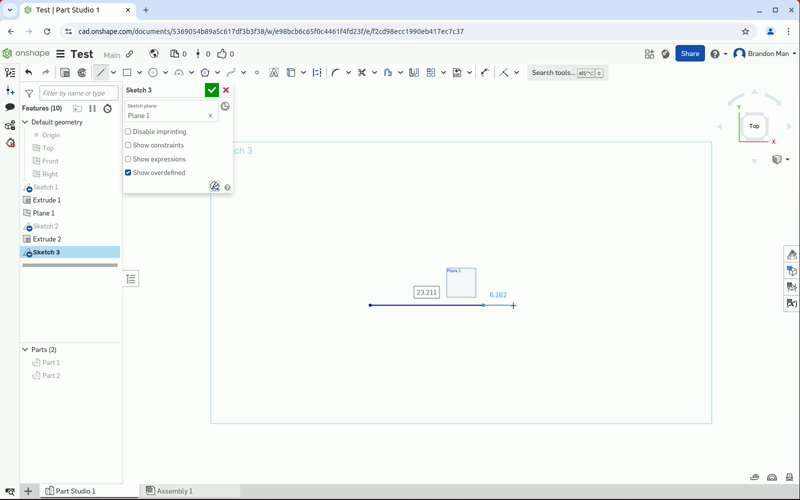
mouse_move(483, 282)
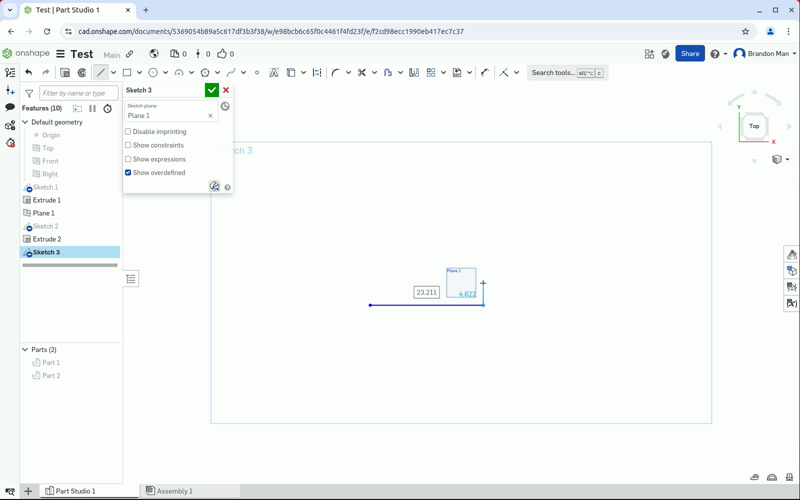
click(483, 282)
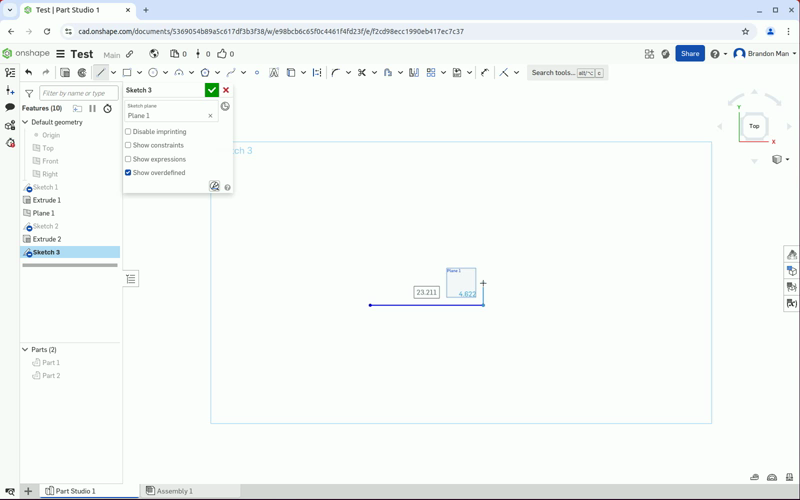
key_up(shift)
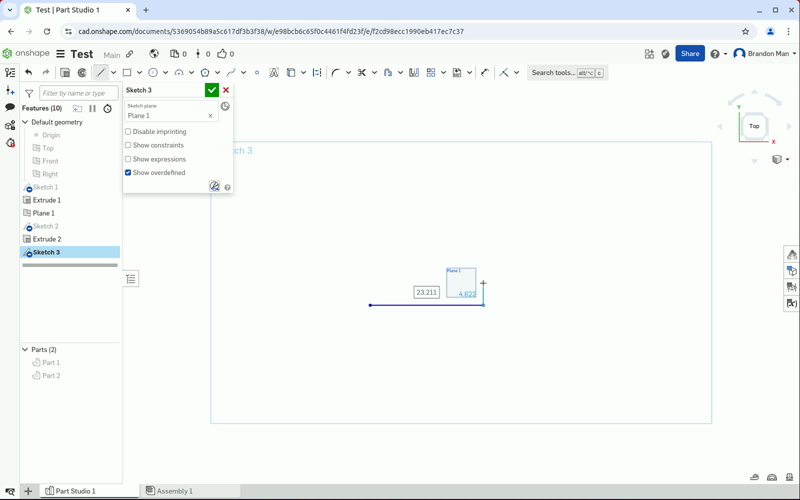
key_down(shift)
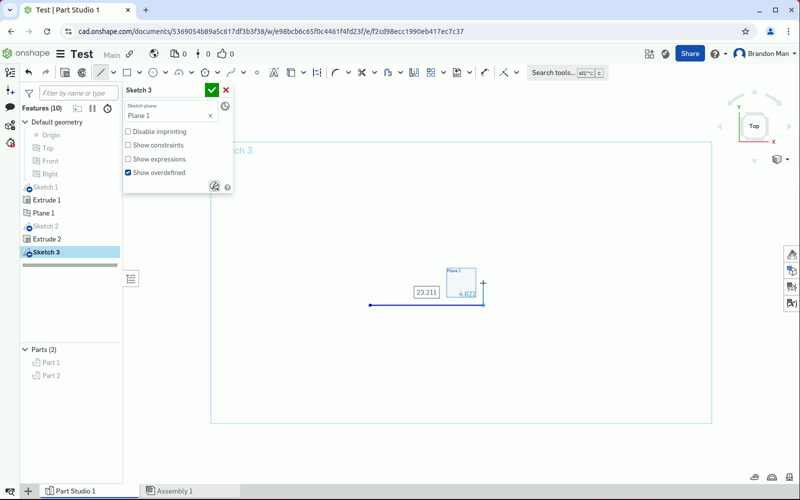
mouse_move(370, 282)
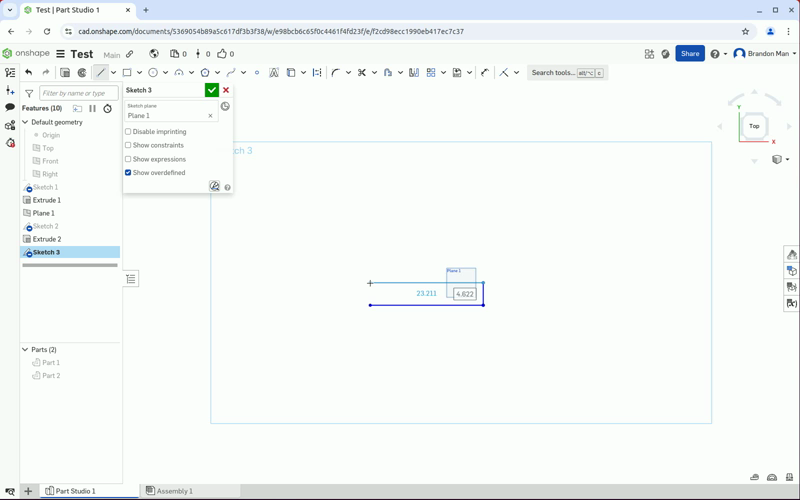
click(370, 282)
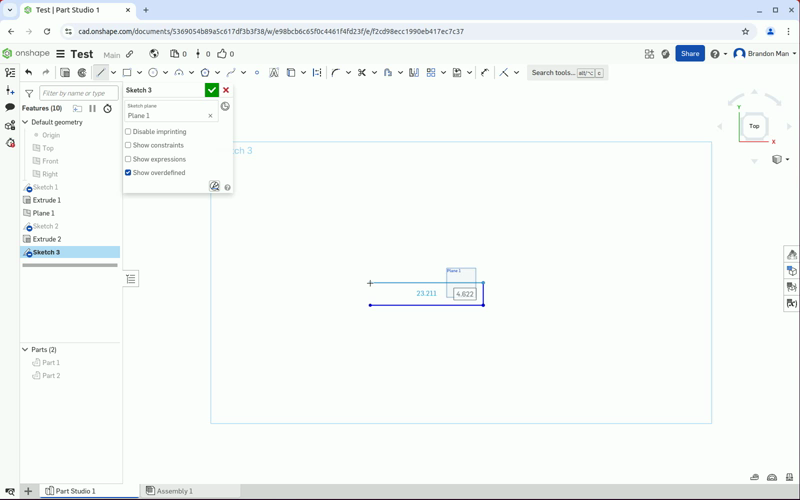
key_up(shift)
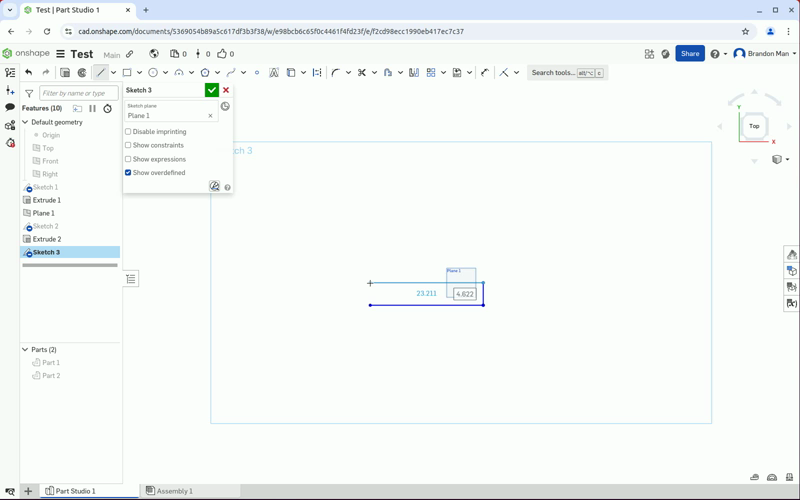
mouse_move(400, 282)
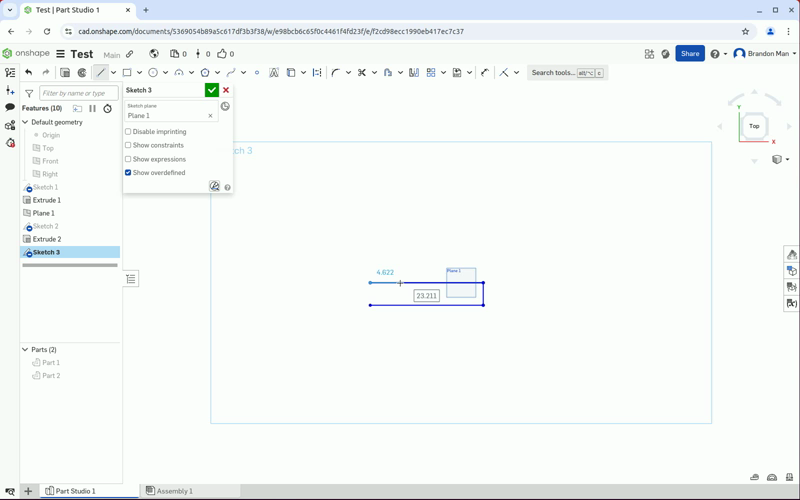
key_down(shift)
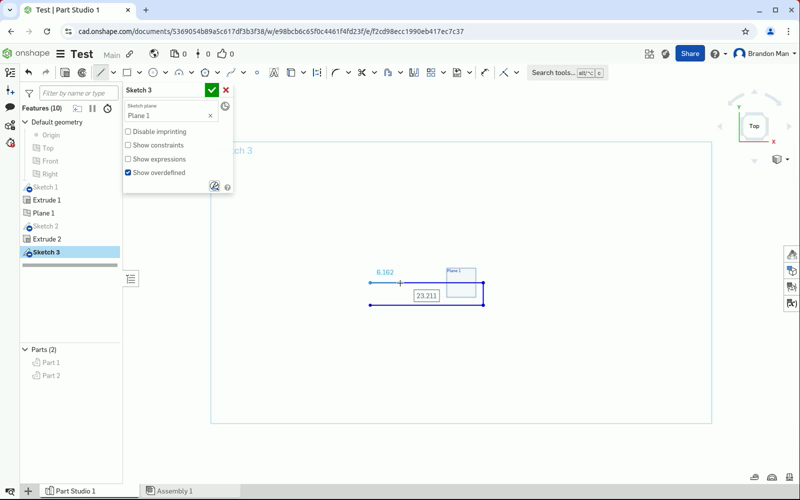
mouse_move(370, 305)
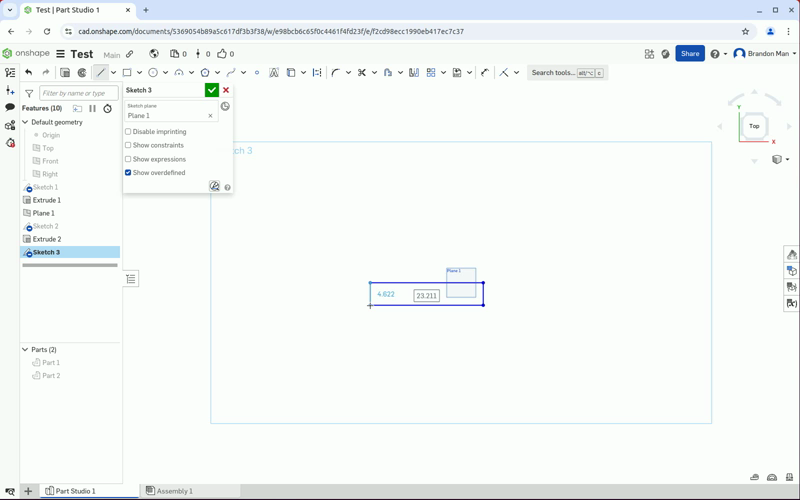
key_up(shift)
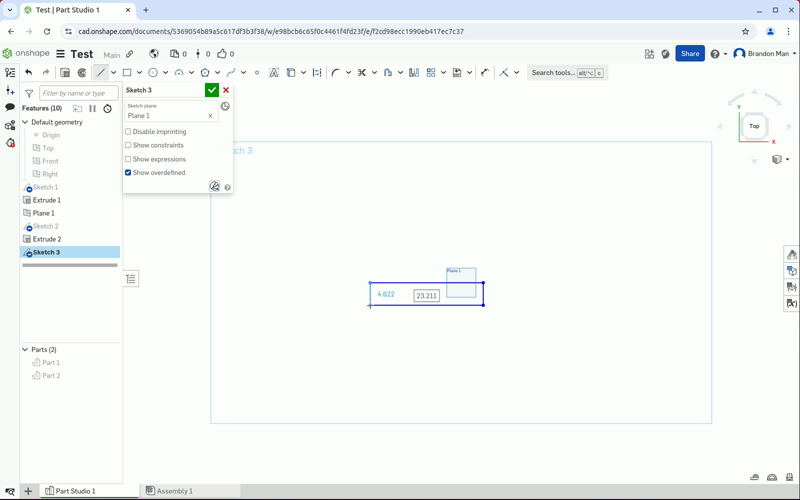
click(370, 305)
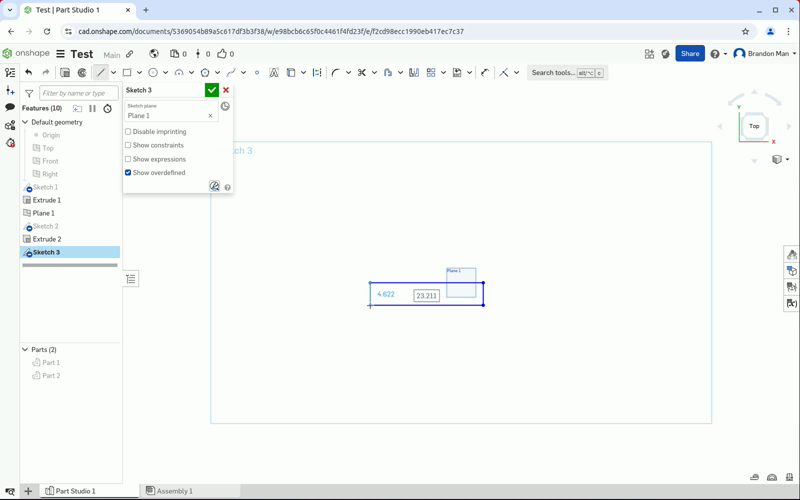
key(esc)
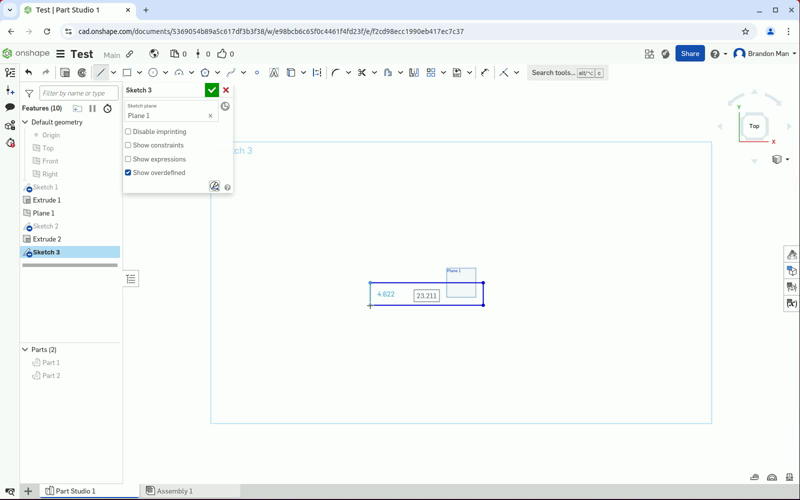
mouse_move(446, 301)
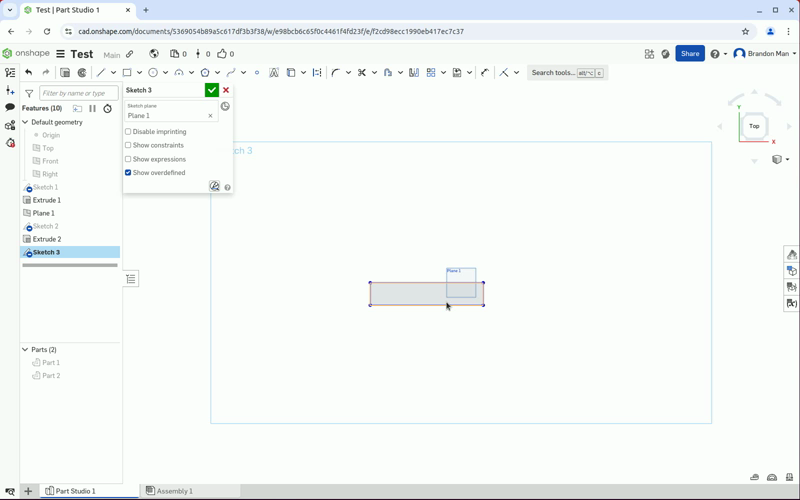
click(446, 301)
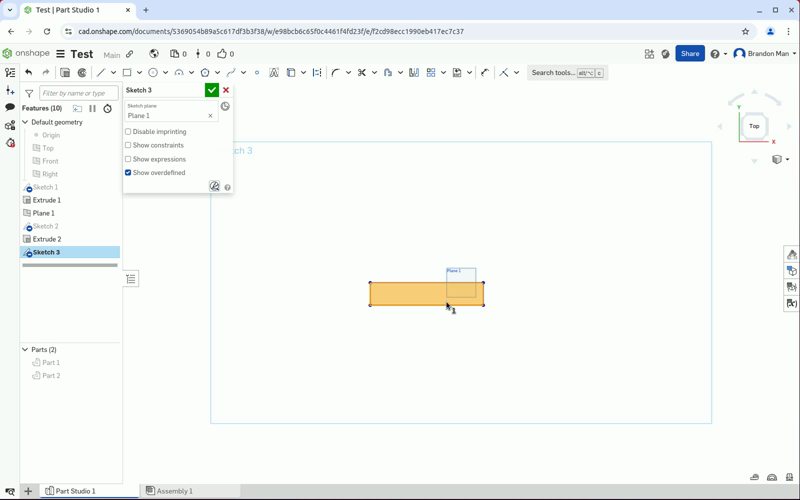
mouse_move(73, 352)
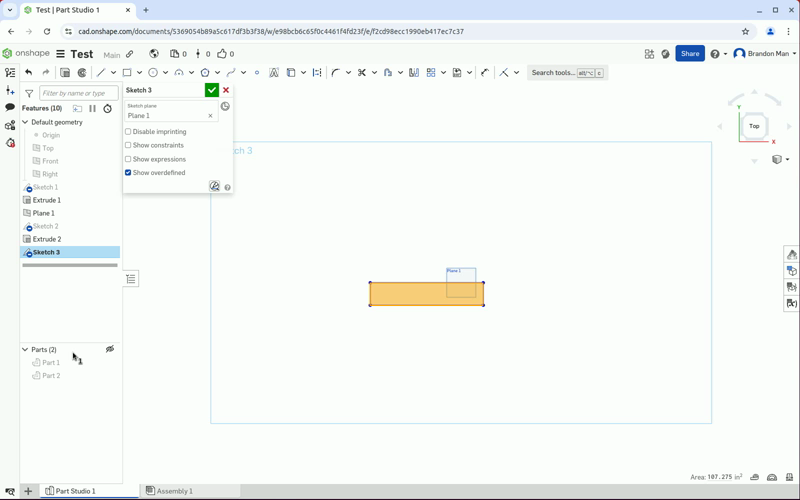
key(shift+y)
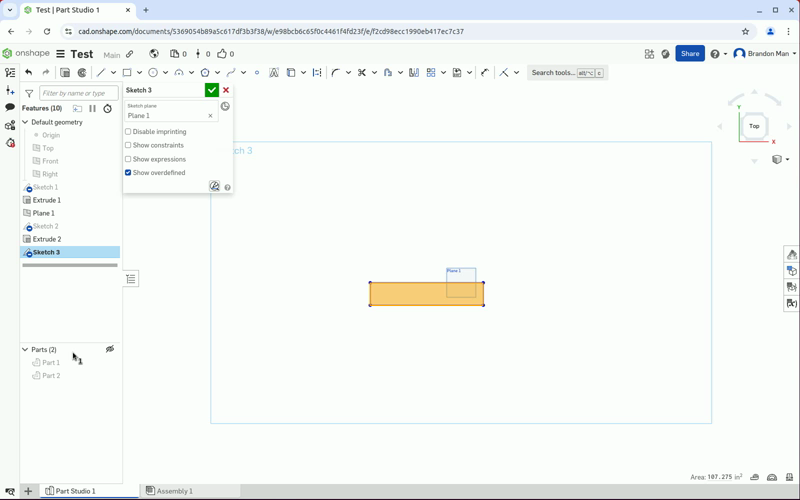
key(shift+e)
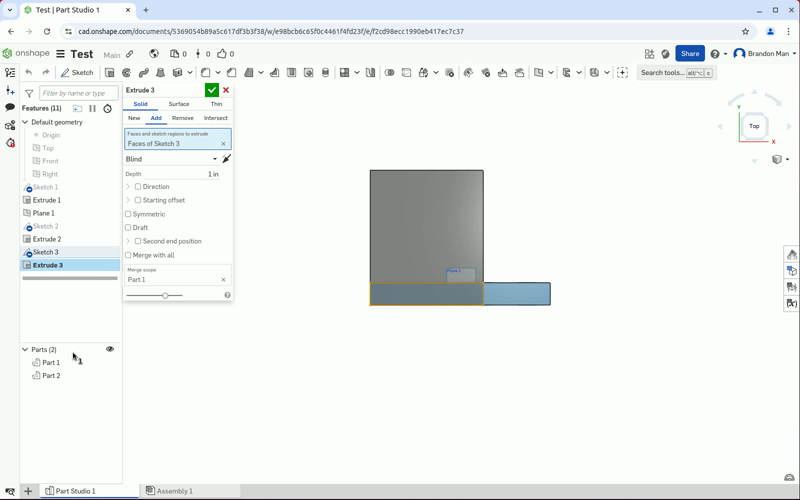
mouse_move(143, 106)
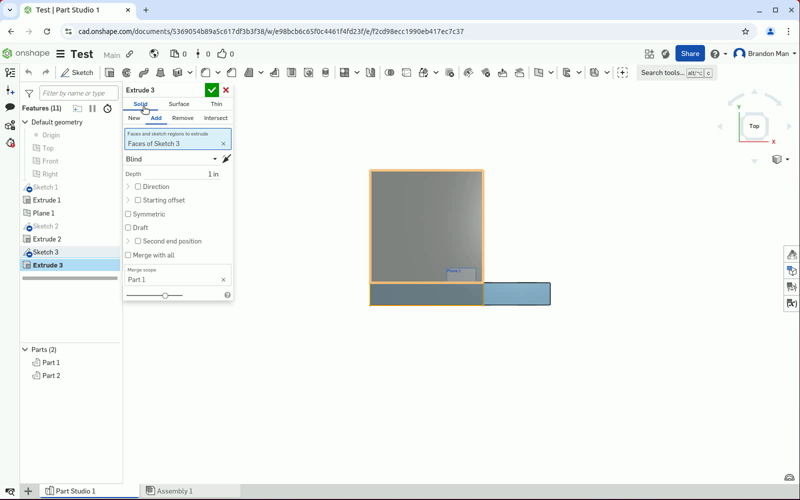
click(143, 106)
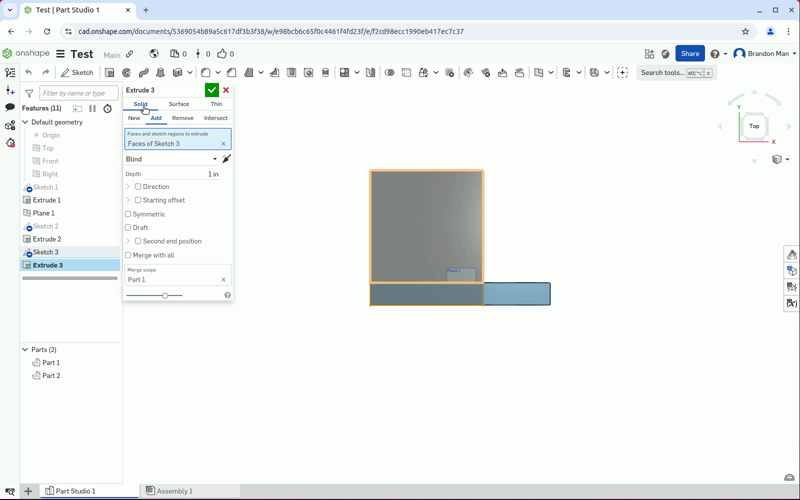
mouse_move(137, 120)
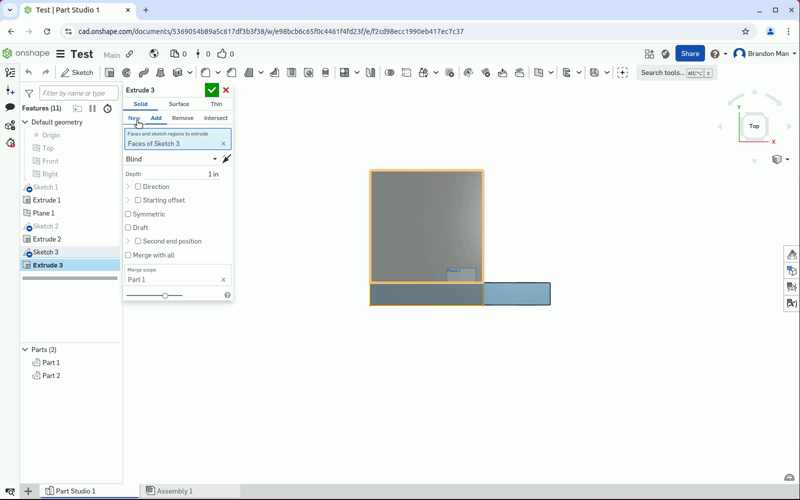
click(137, 120)
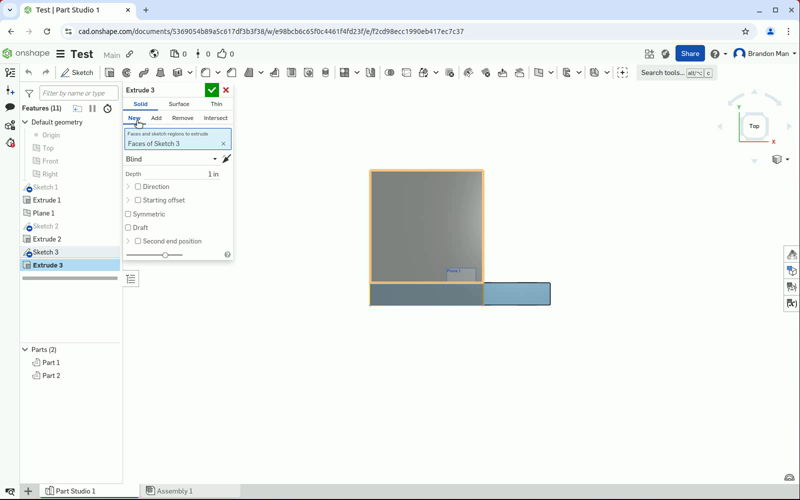
key(tab, 4)
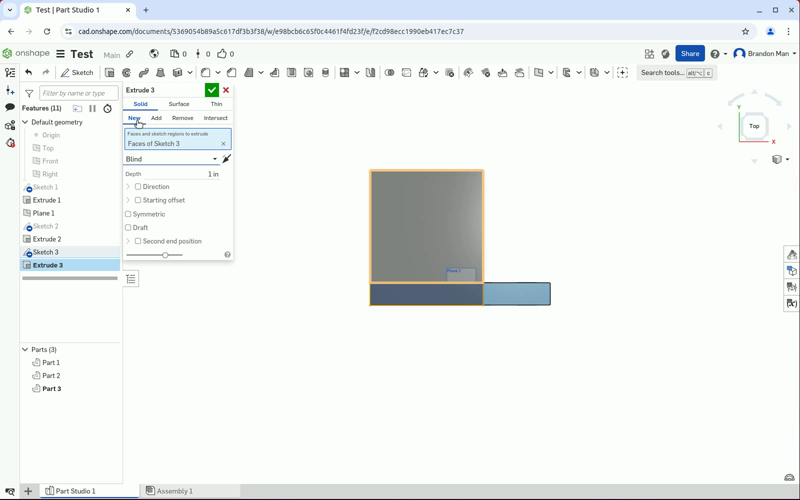
text(-9.147)
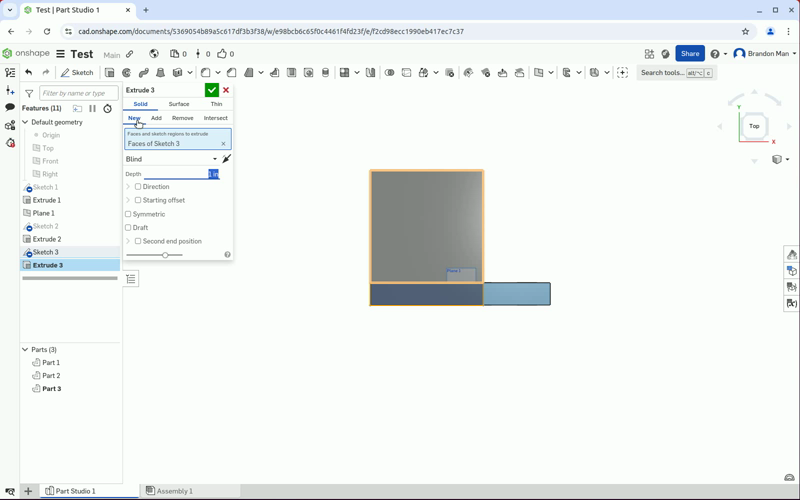
key(enter)
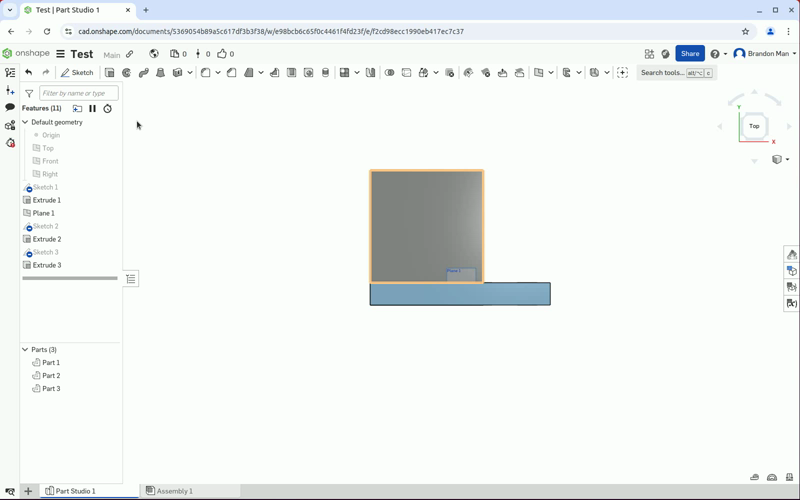
key(shift+h)
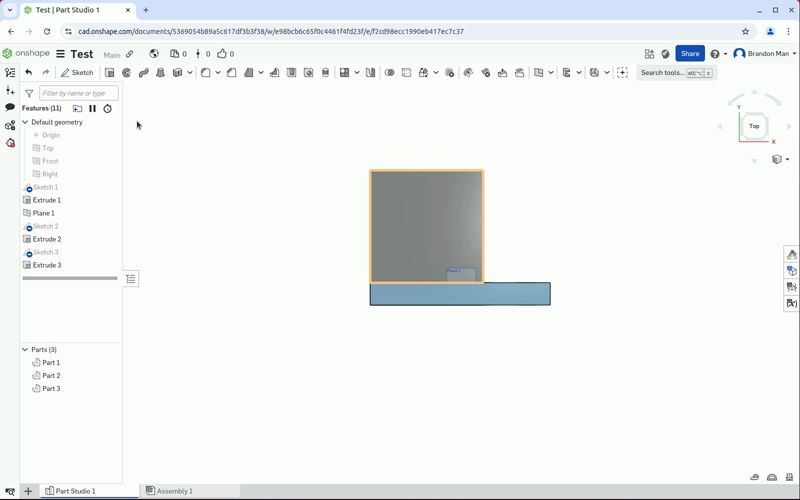
key(shift+h)
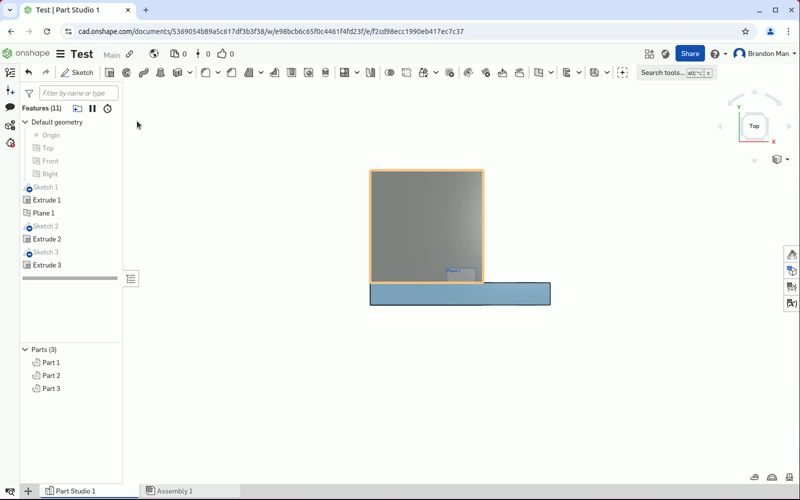
key(shift+7)
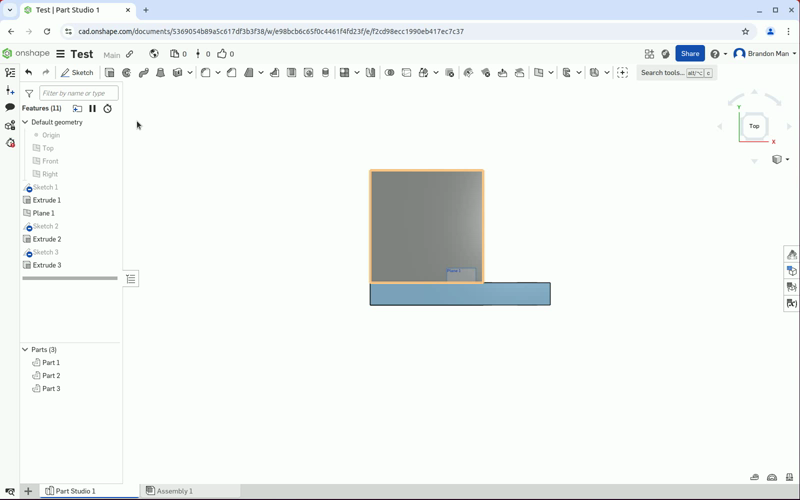
key(up, 3)
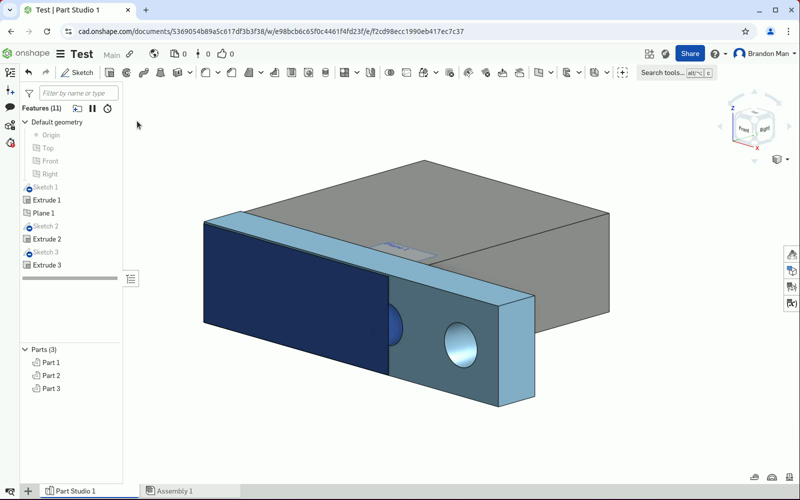
key(left, 3)
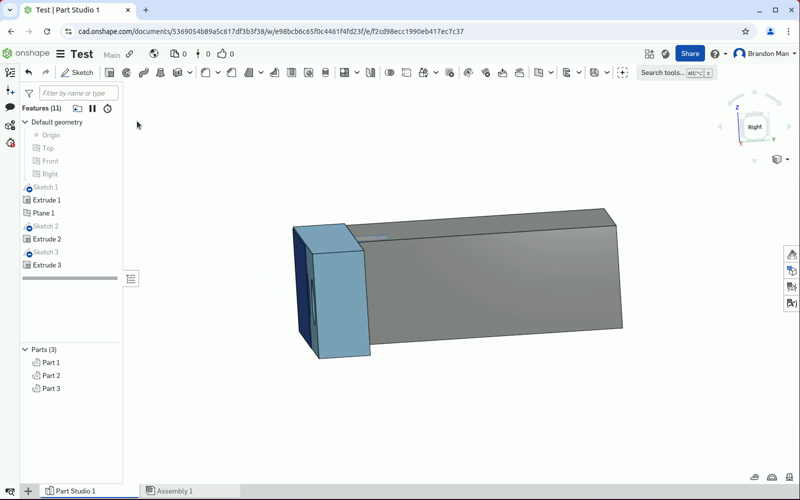
key(right, 3)
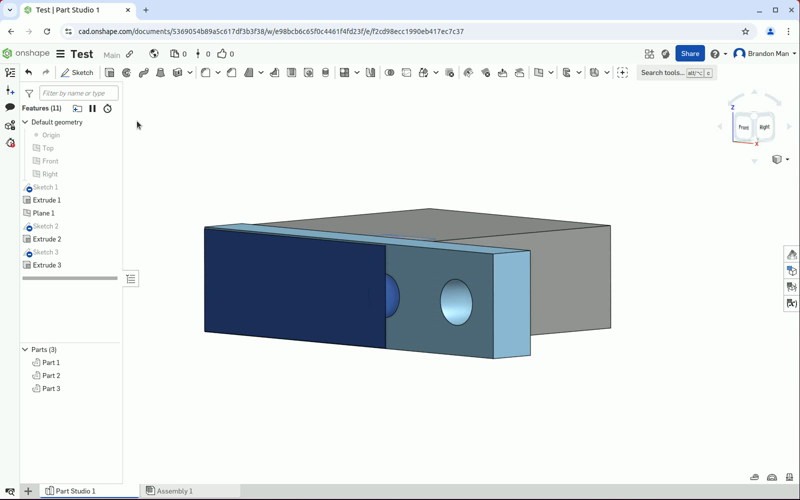
key(down, 3)
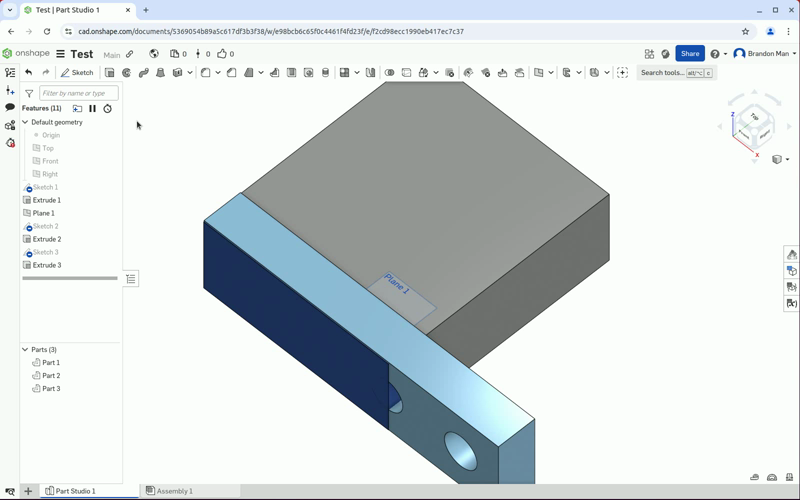
mouse_move(73, 189)
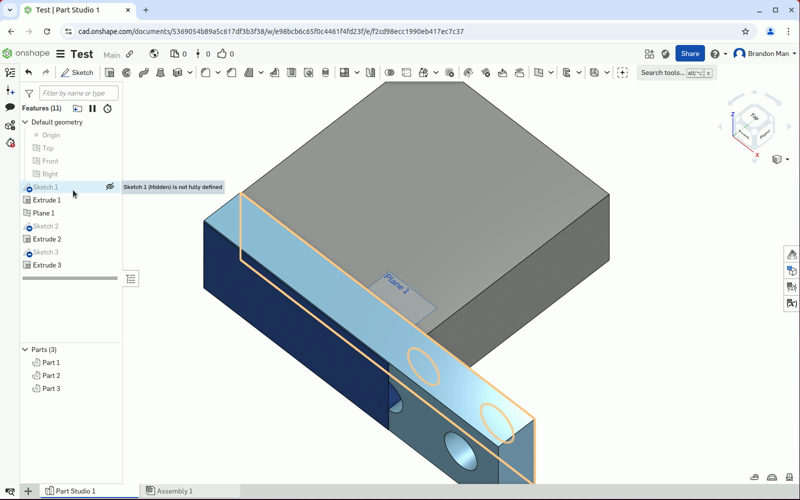
click(73, 189)